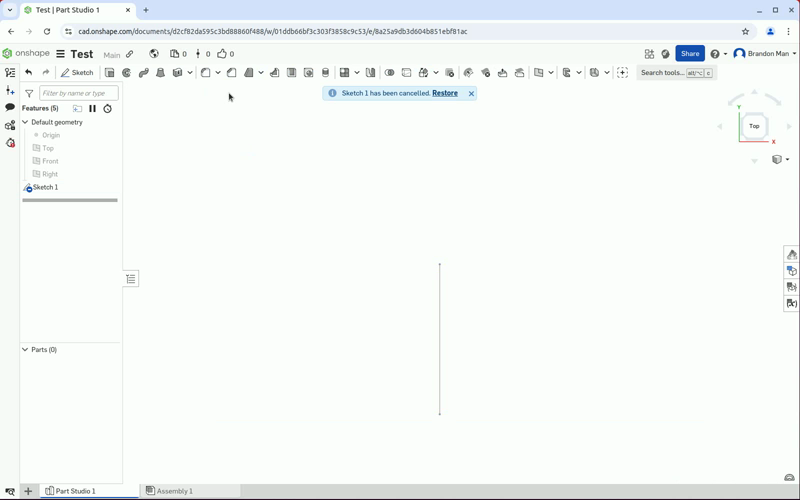
key(shift+h)
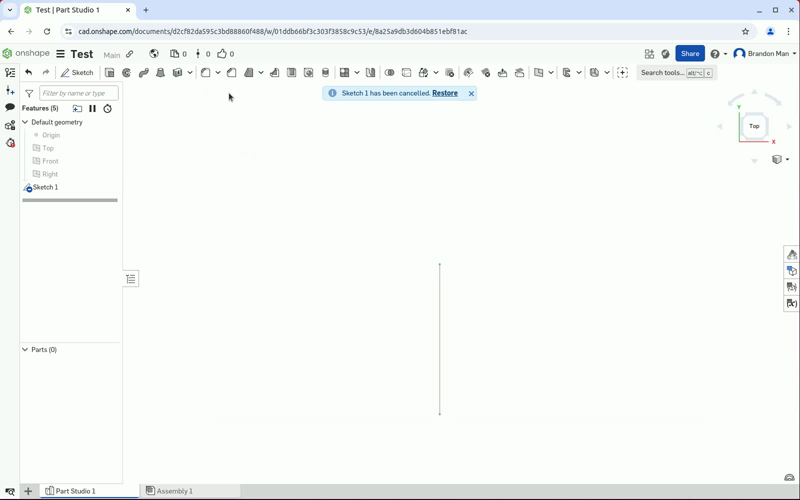
key(shift+s)
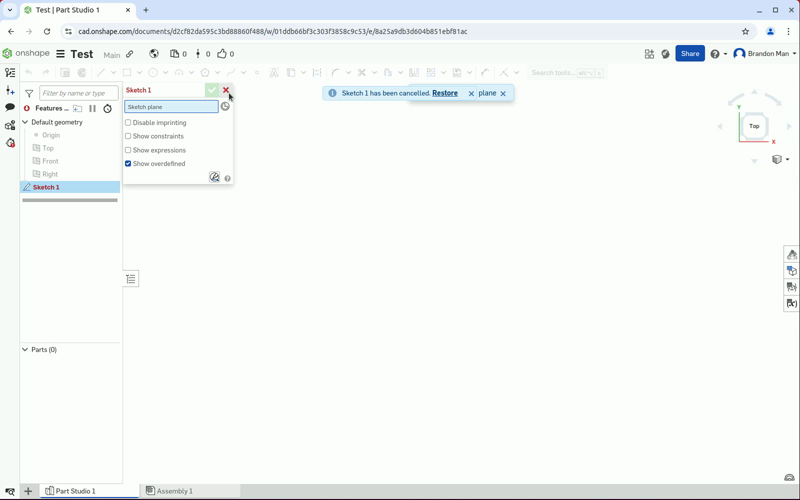
mouse_move(73, 150)
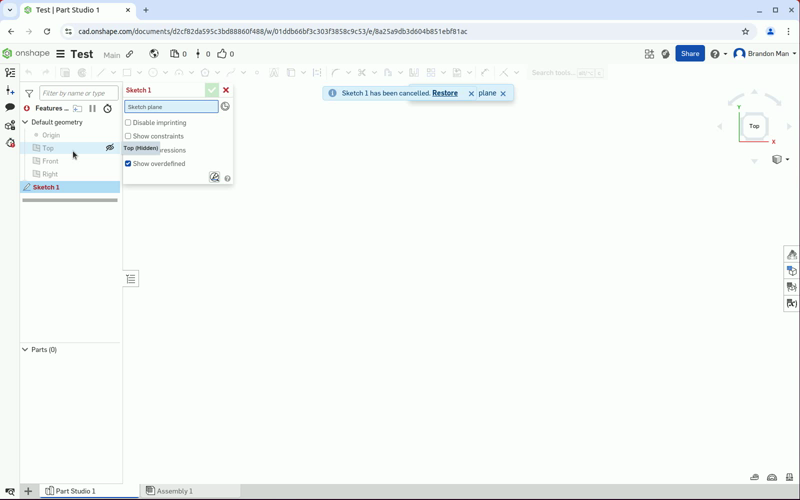
click(73, 150)
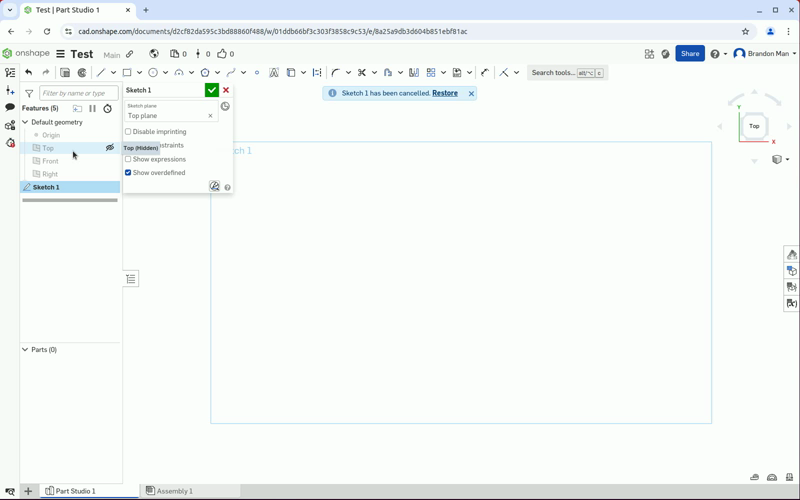
mouse_move(73, 352)
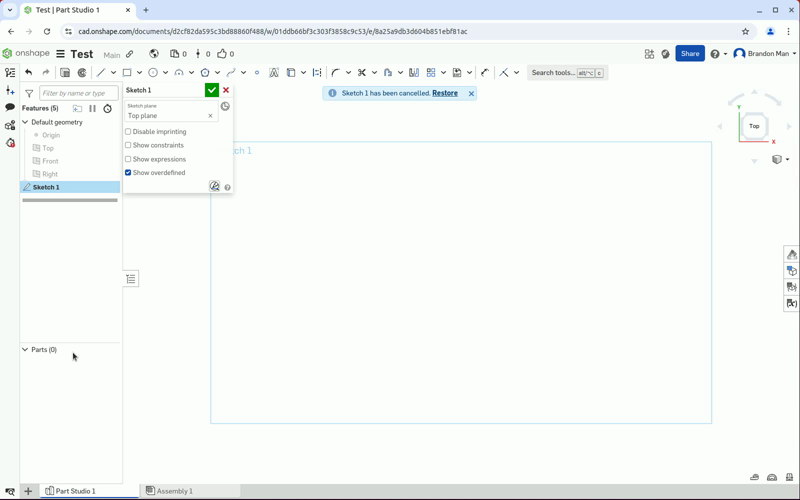
key(y)
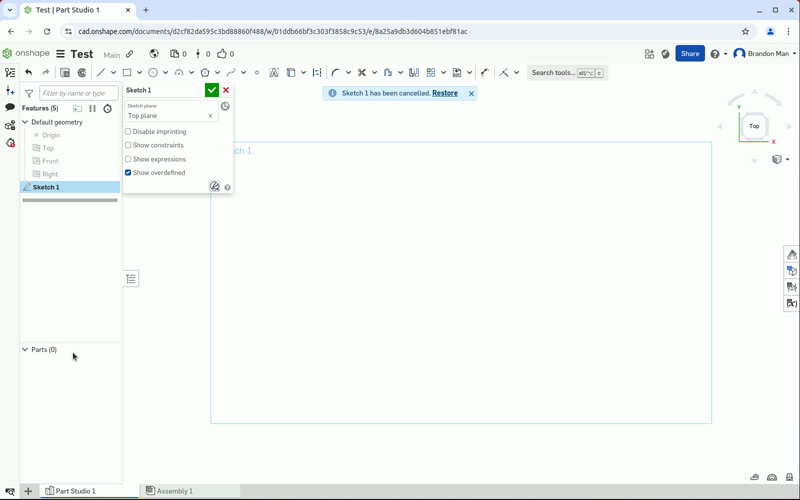
key(l)
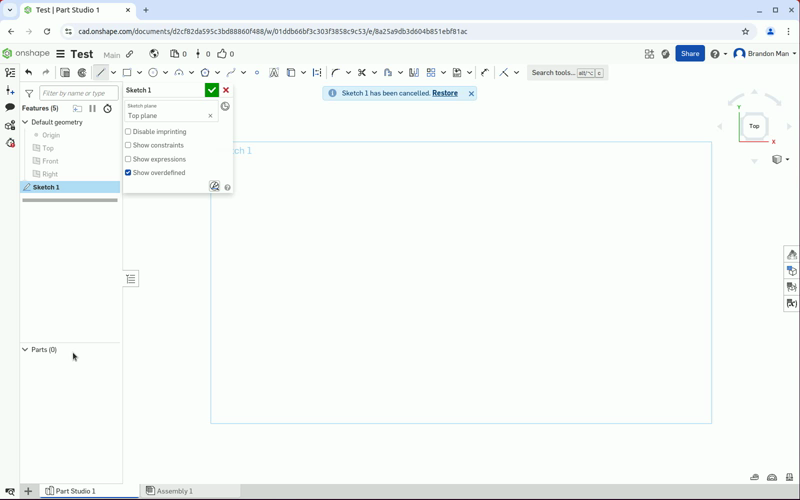
key_down(shift)
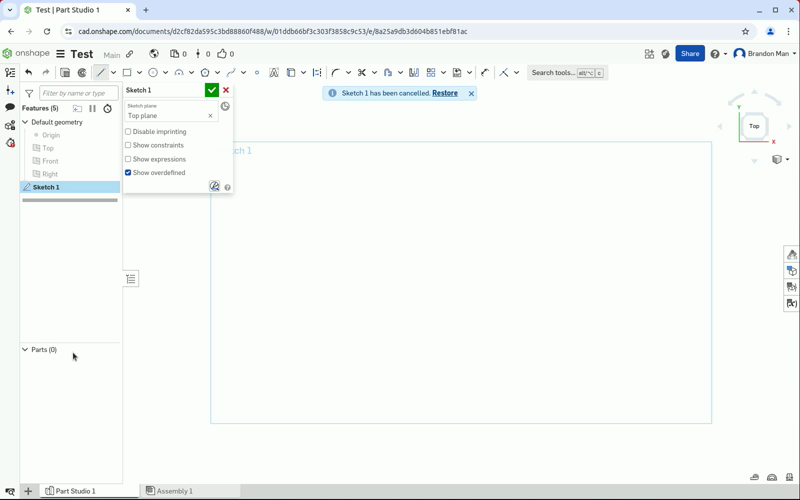
mouse_move(348, 319)
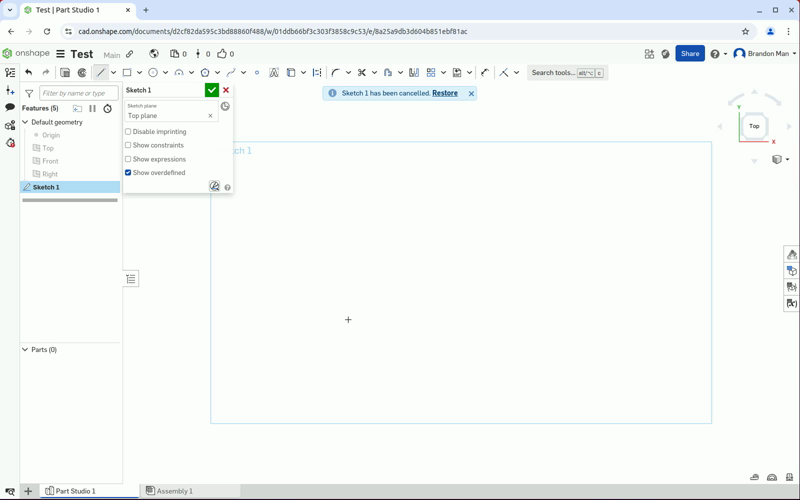
click(348, 319)
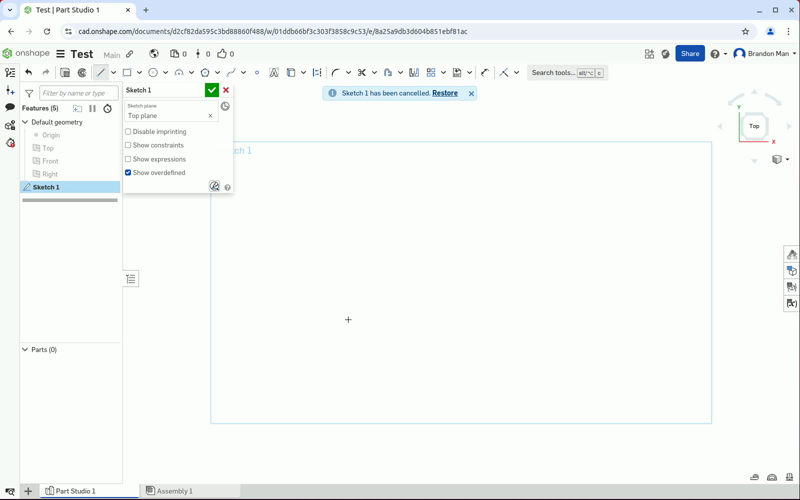
key_up(shift)
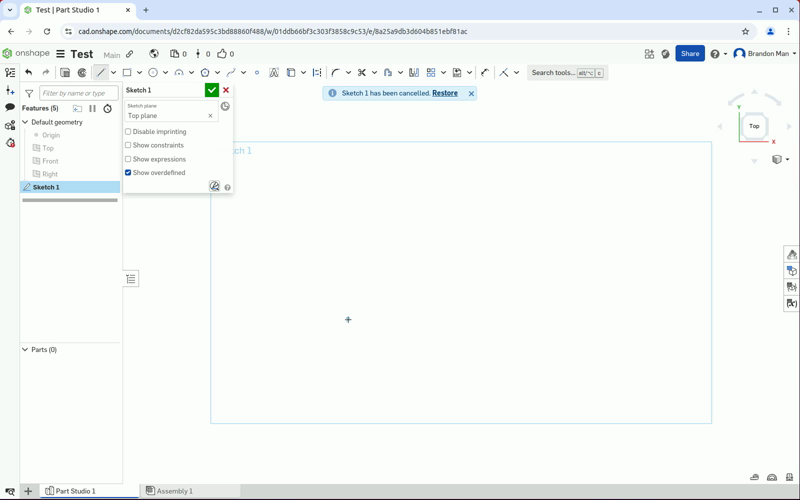
key_down(shift)
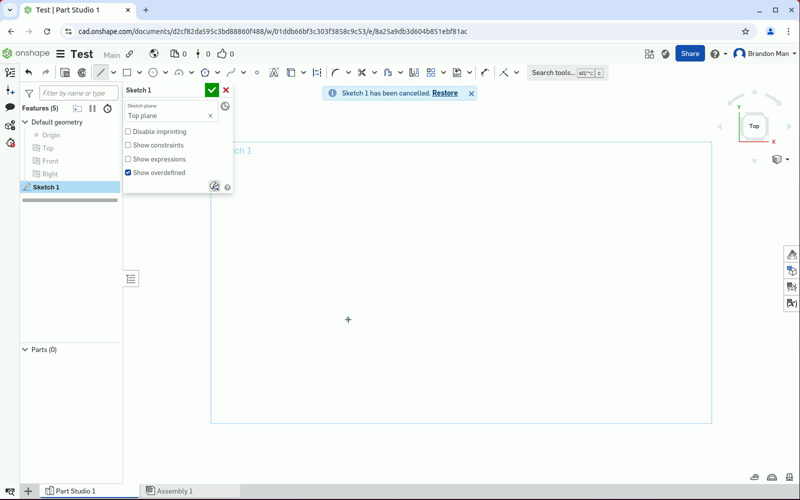
mouse_move(460, 319)
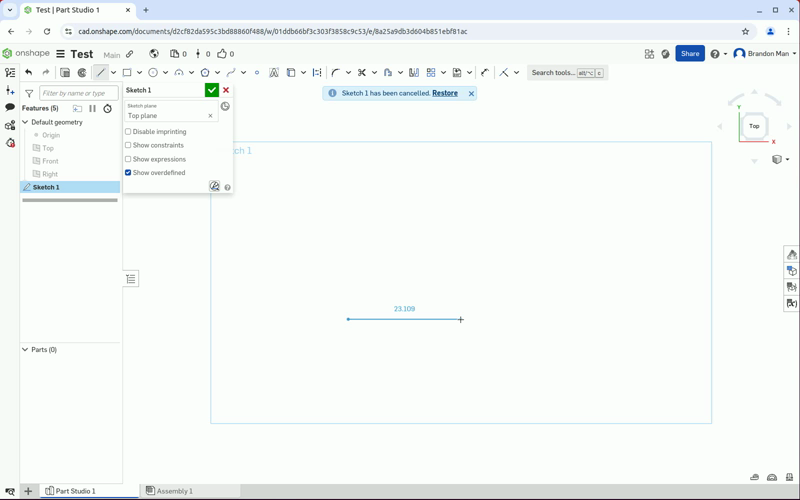
click(460, 319)
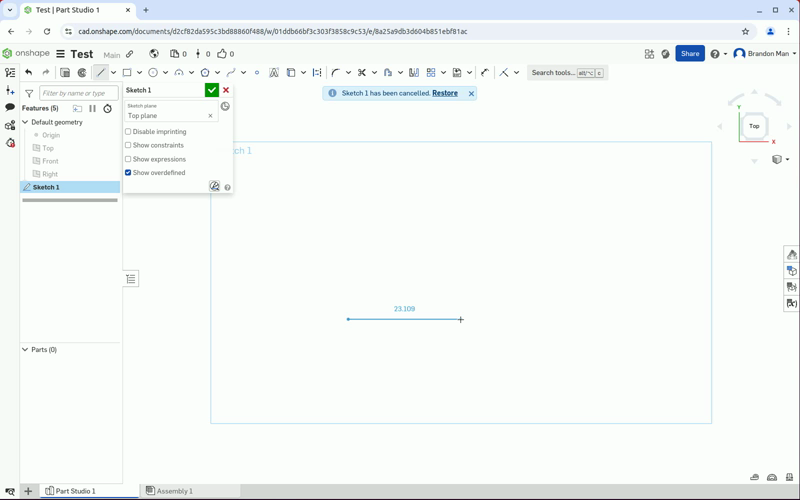
key_up(shift)
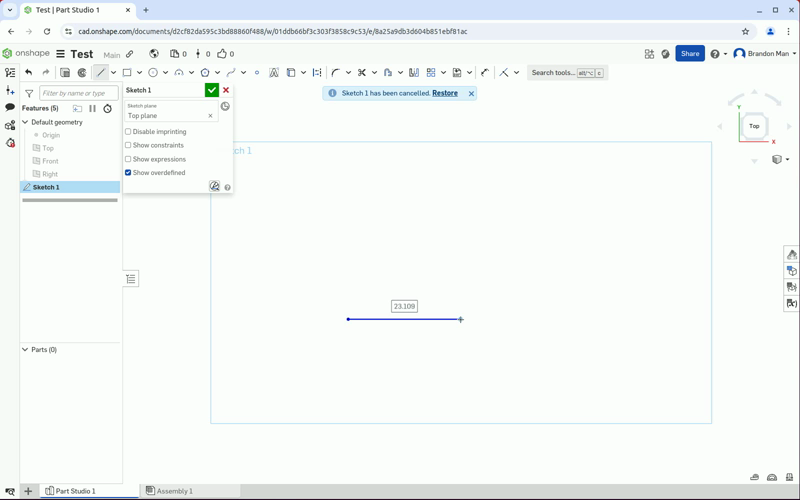
key(esc)
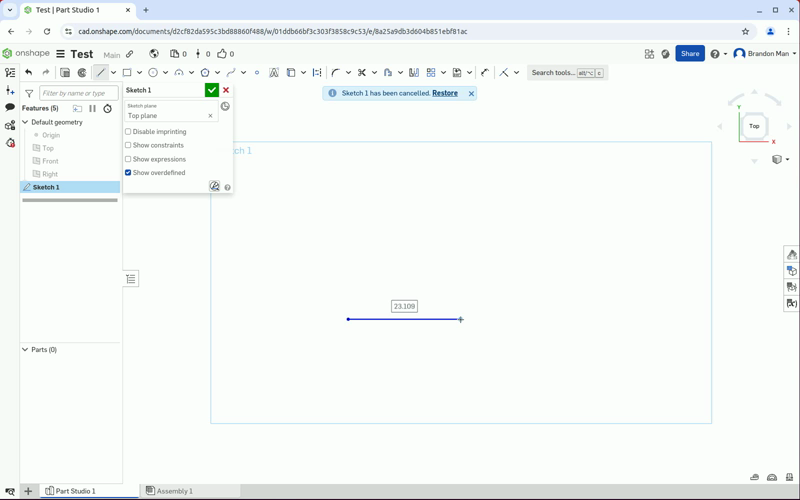
key(a)
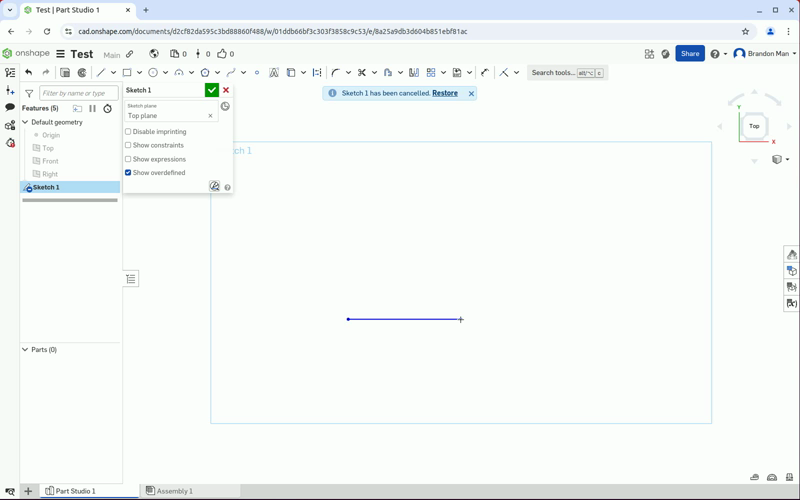
mouse_move(460, 319)
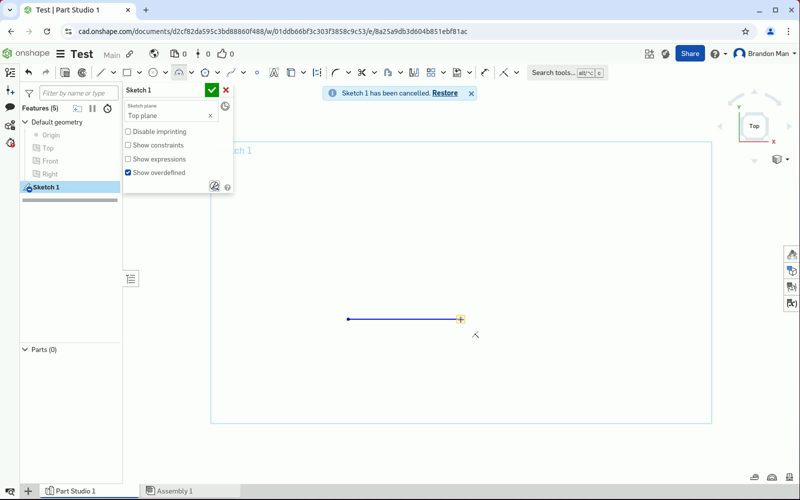
click(460, 319)
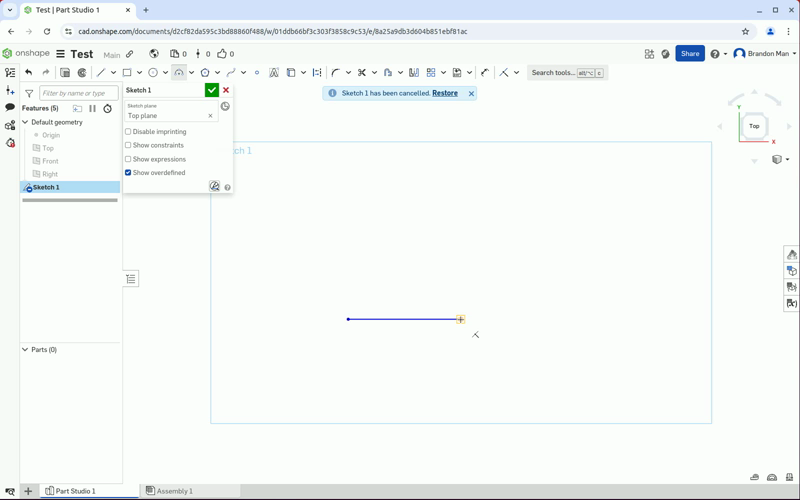
key_down(shift)
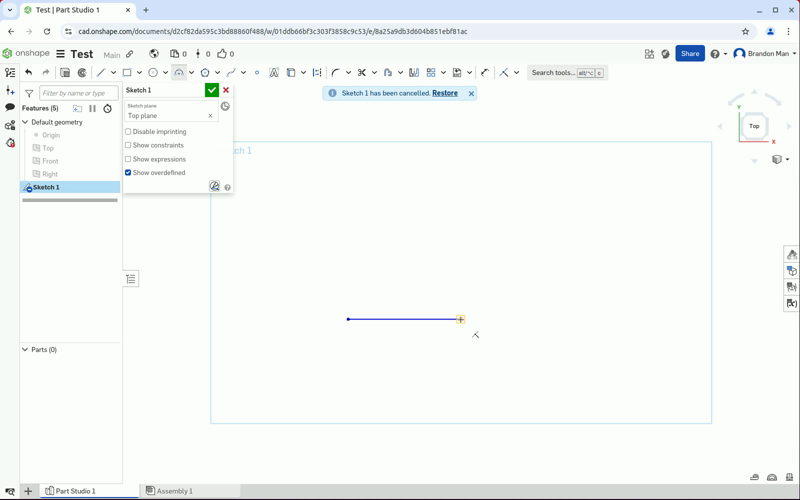
mouse_move(460, 246)
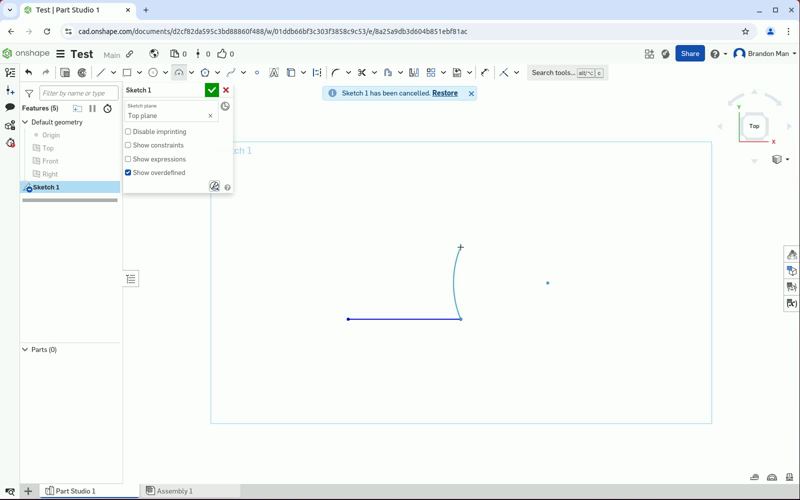
click(460, 246)
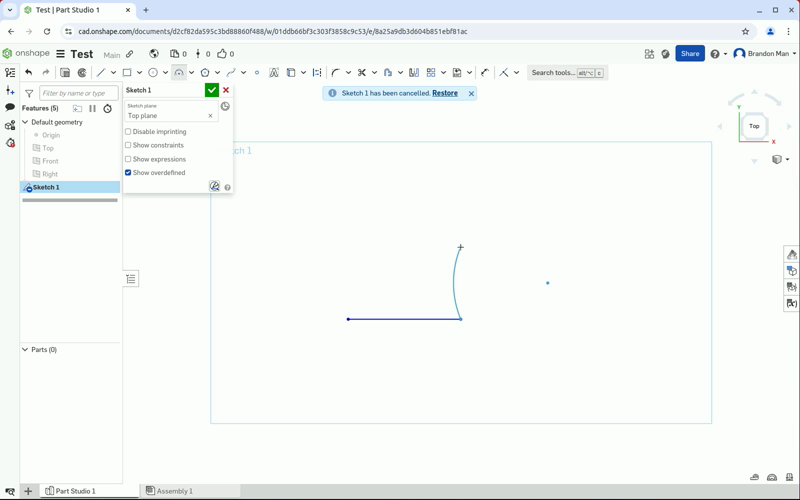
mouse_move(424, 283)
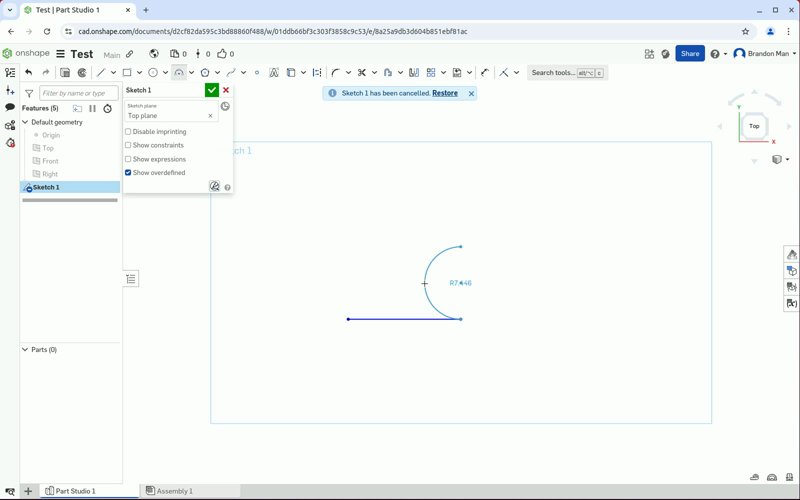
click(424, 283)
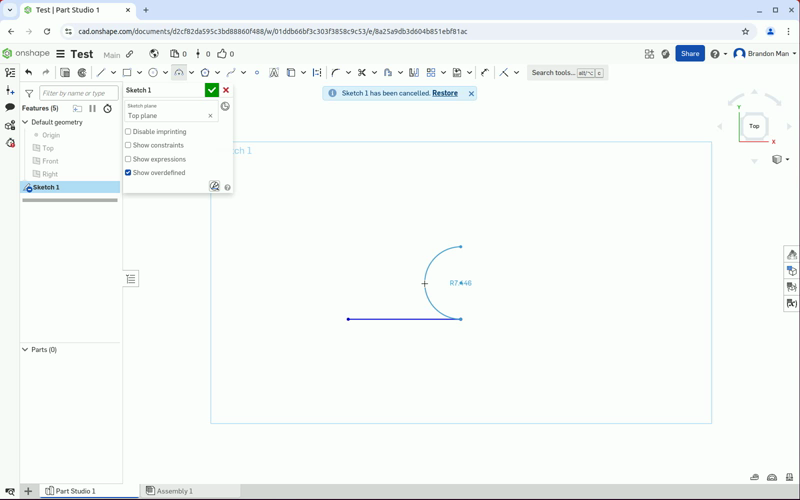
key_up(shift)
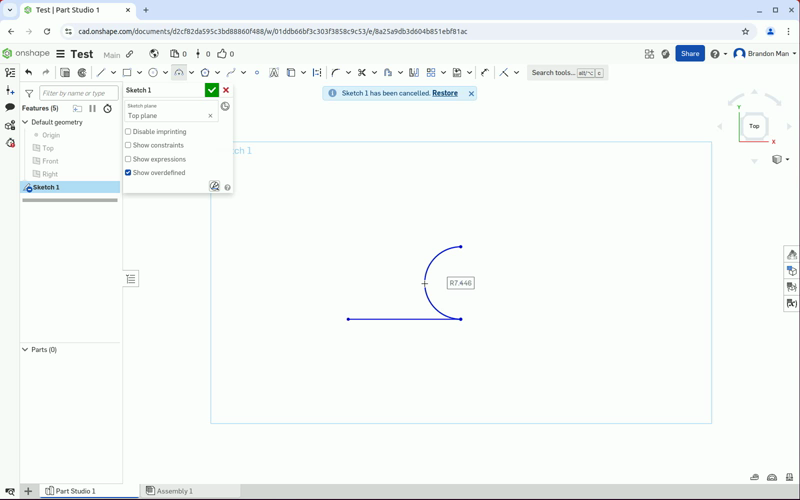
key(esc)
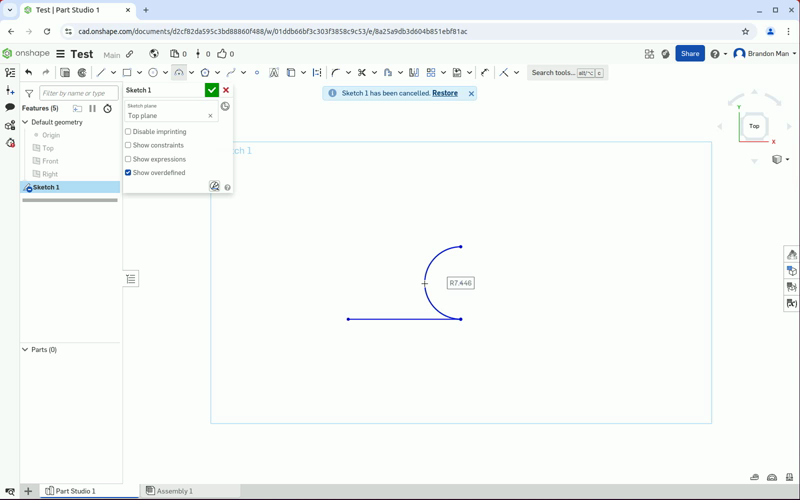
key(l)
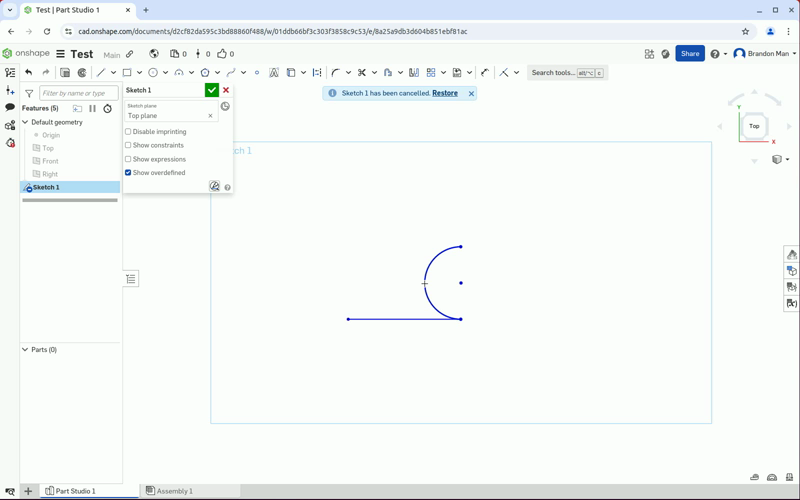
mouse_move(460, 246)
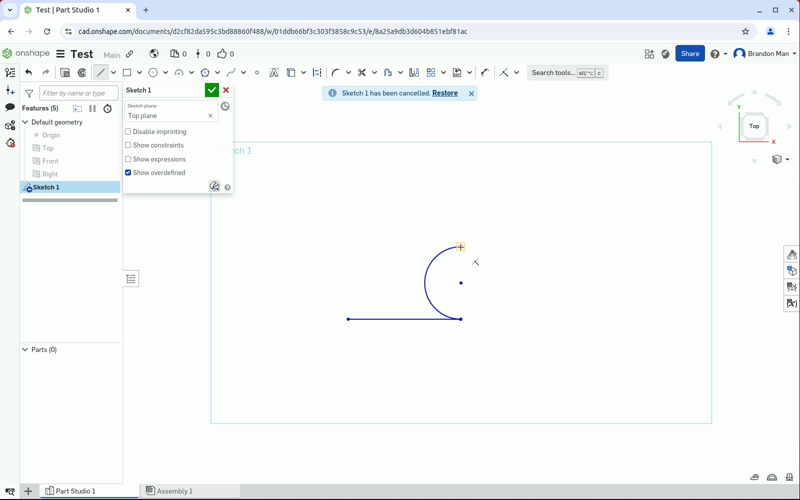
click(460, 246)
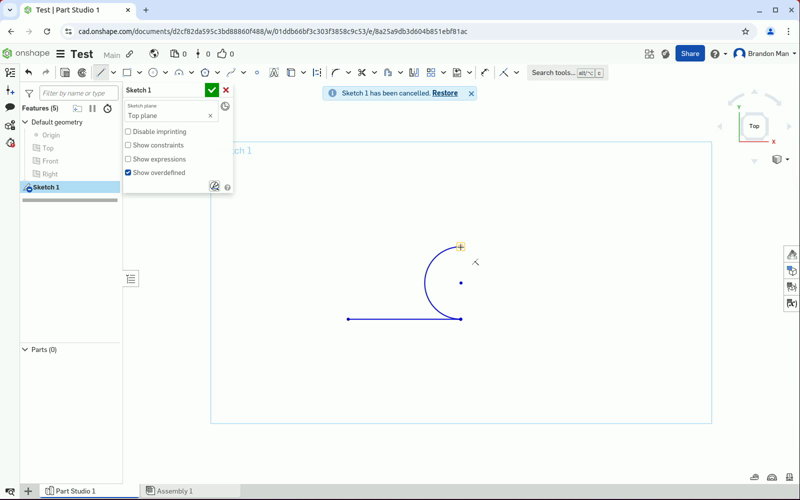
key_down(shift)
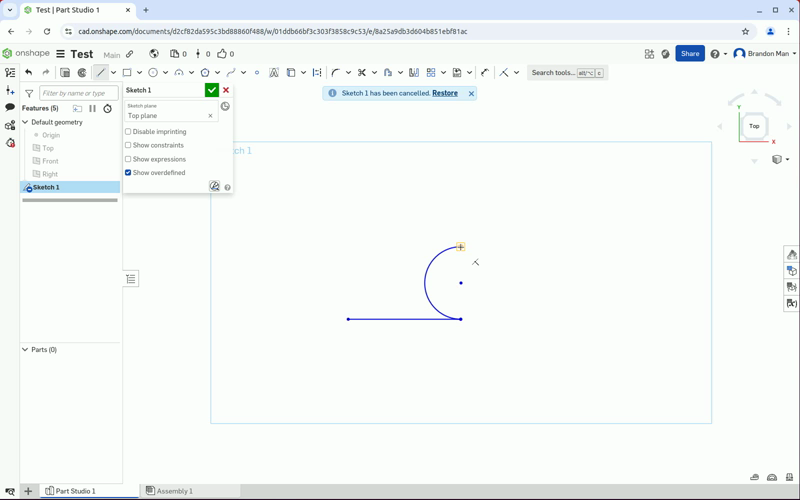
mouse_move(348, 246)
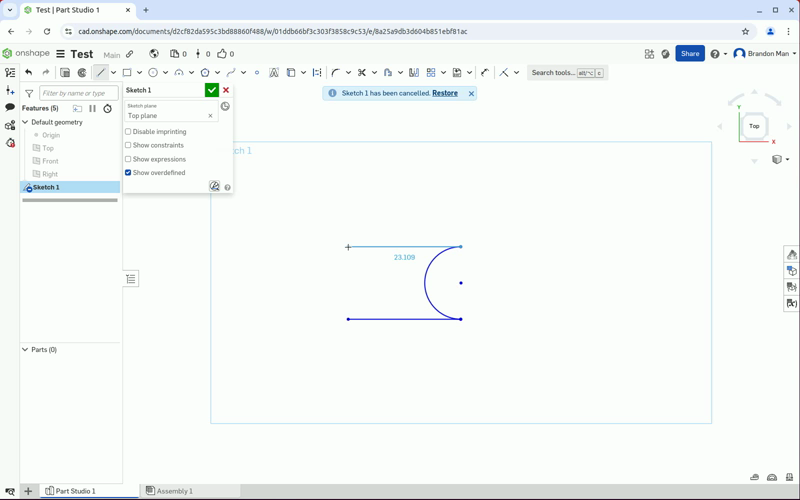
click(348, 246)
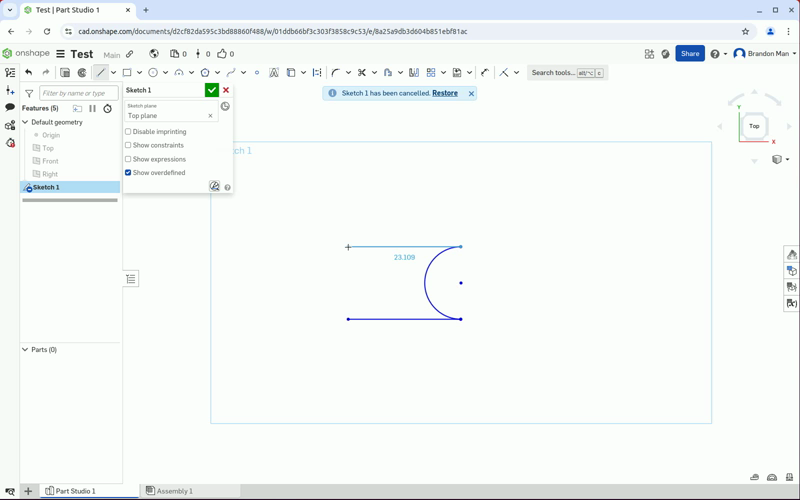
key_up(shift)
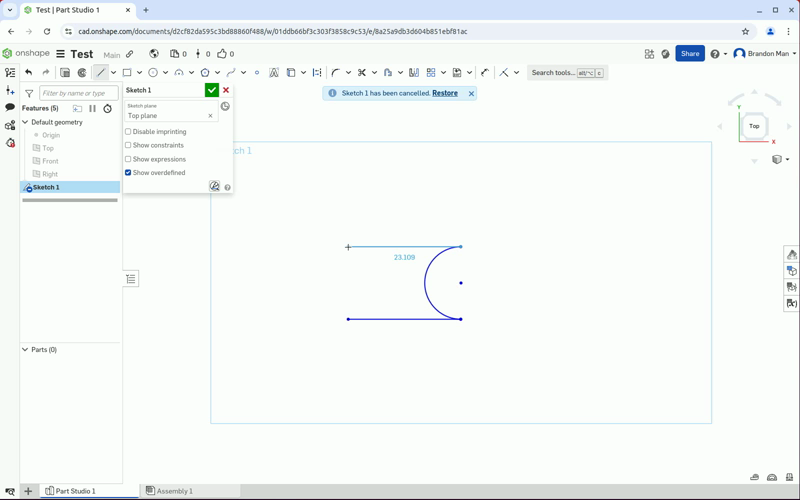
key_down(shift)
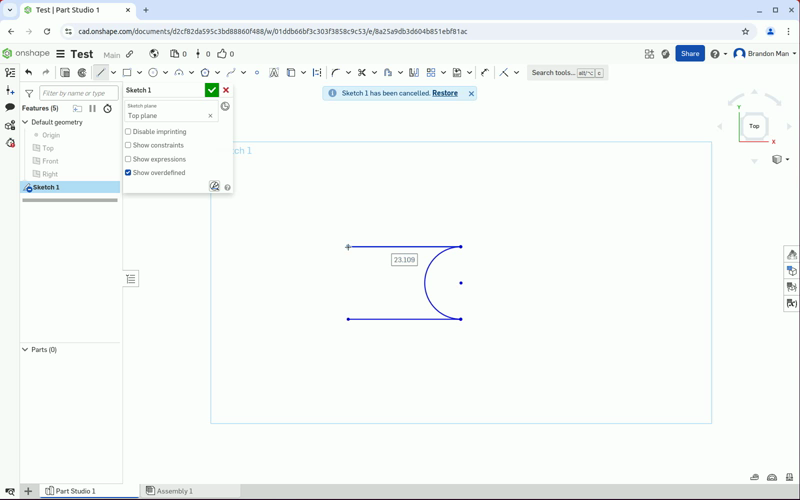
mouse_move(348, 319)
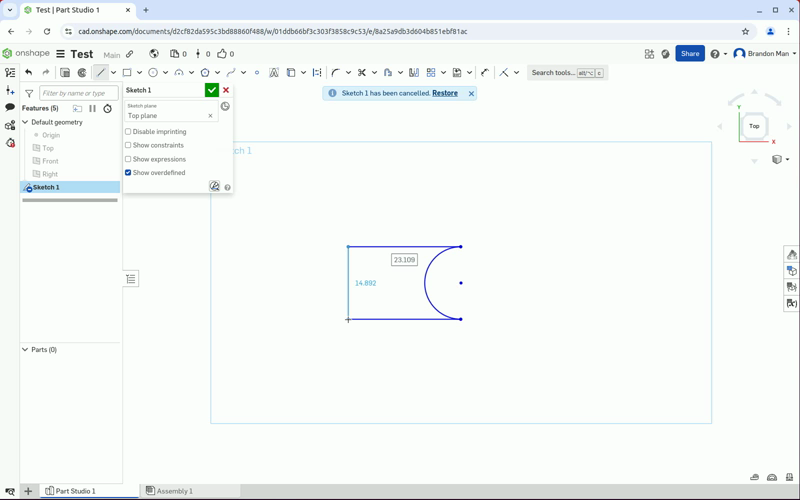
key_up(shift)
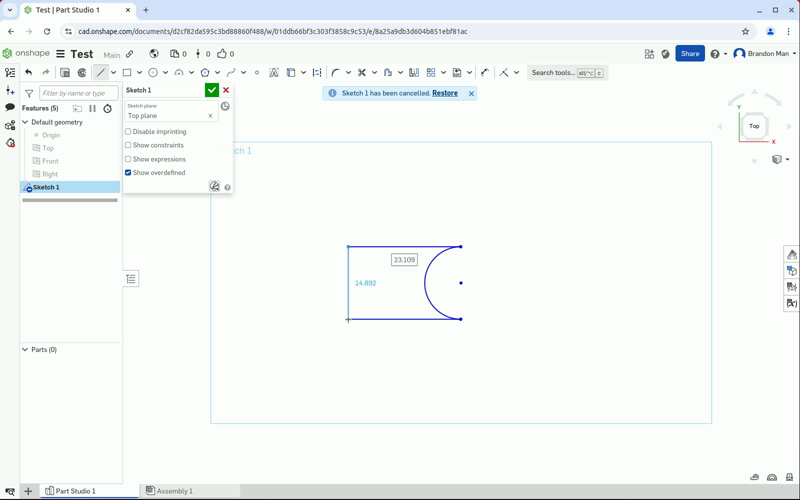
click(348, 319)
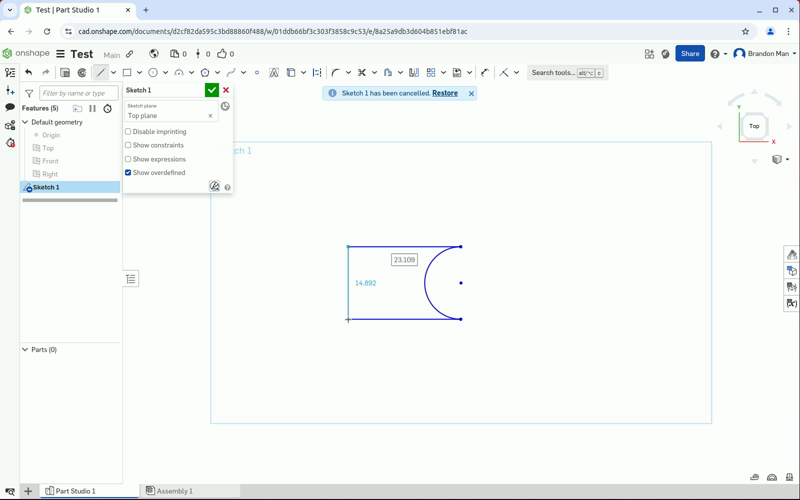
key(esc)
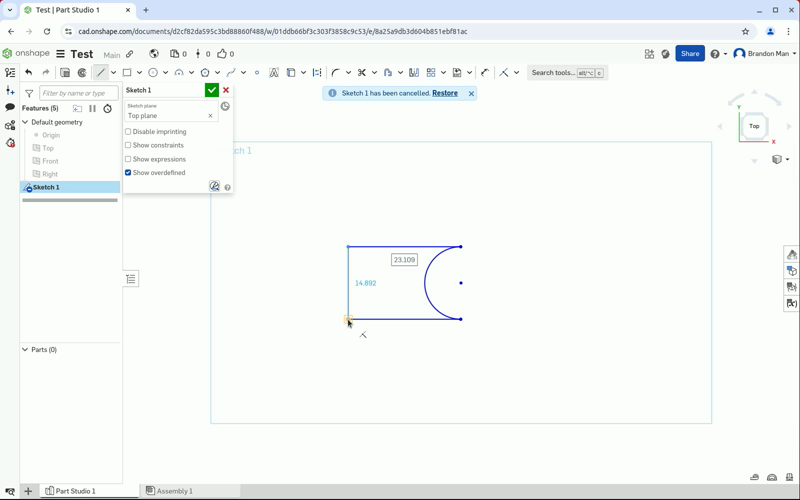
mouse_move(420, 283)
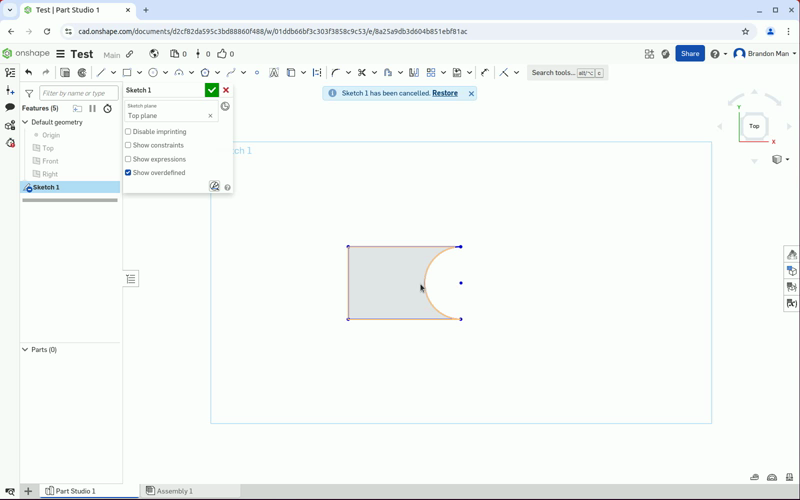
scroll(6)
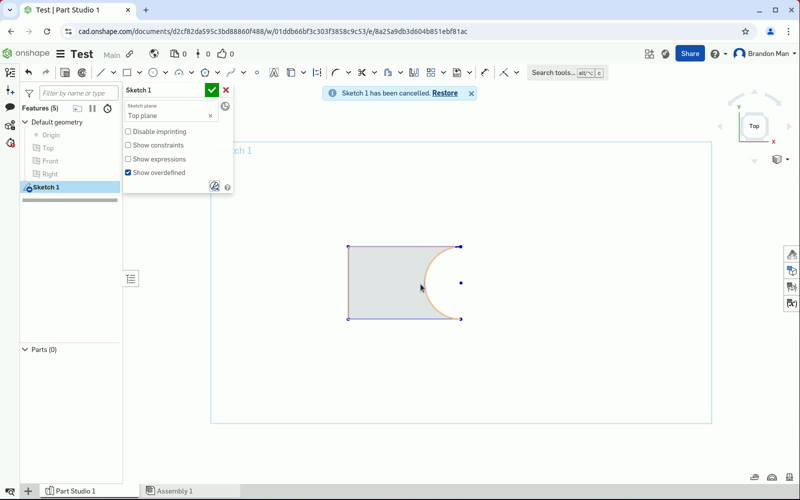
scroll(6)
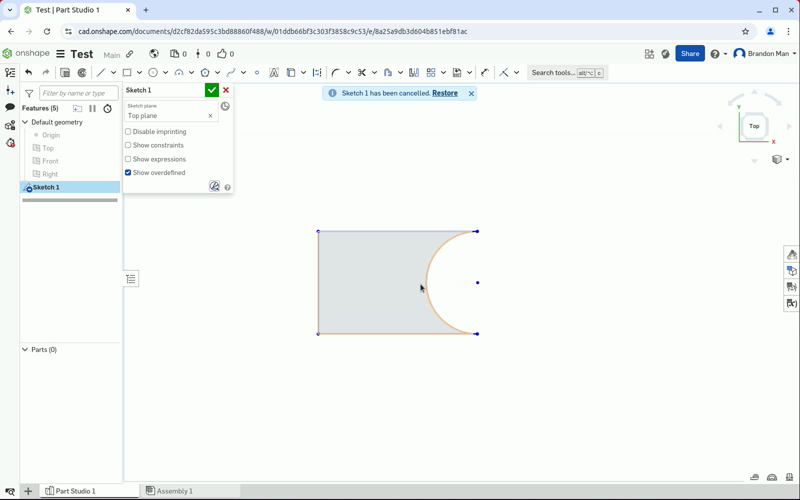
scroll(6)
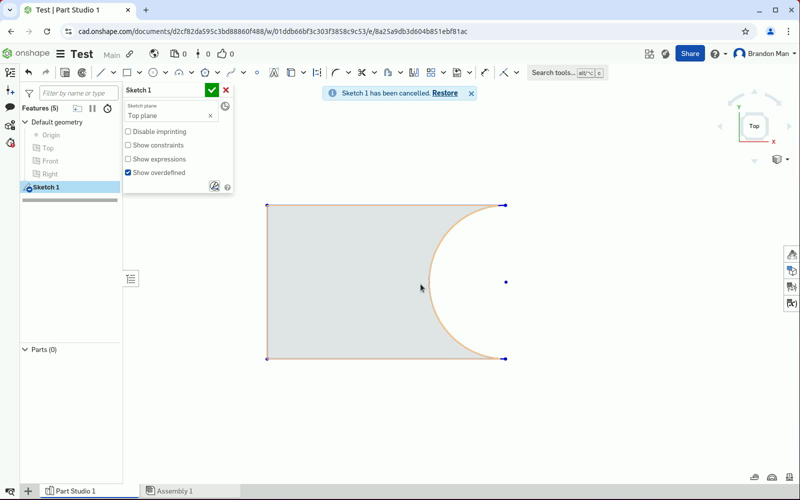
scroll(6)
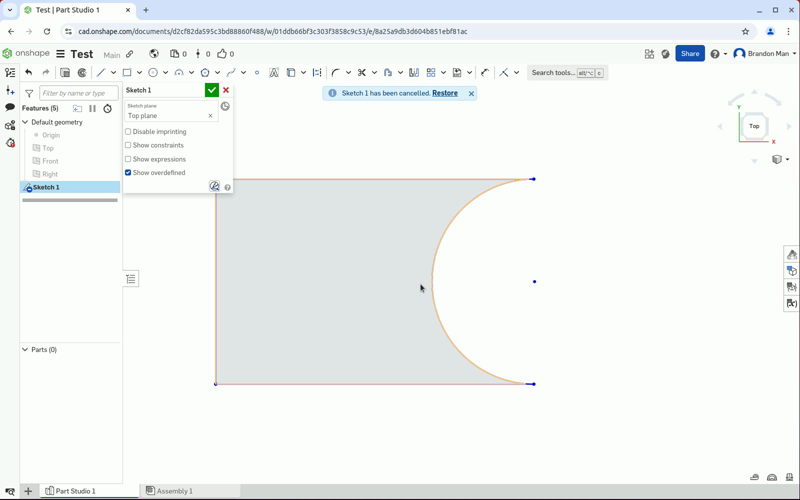
scroll(6)
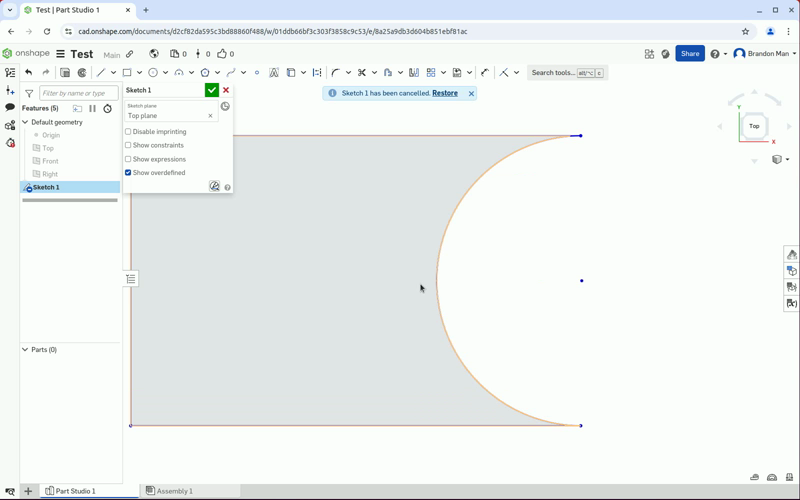
scroll(6)
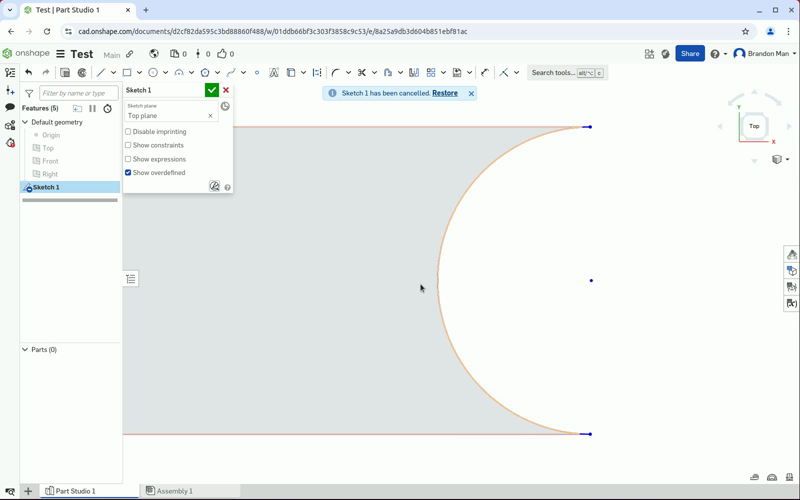
scroll(6)
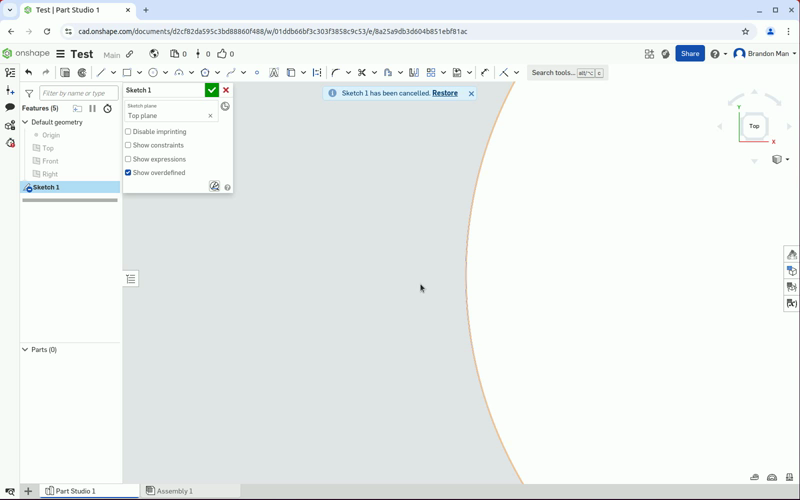
click(420, 283)
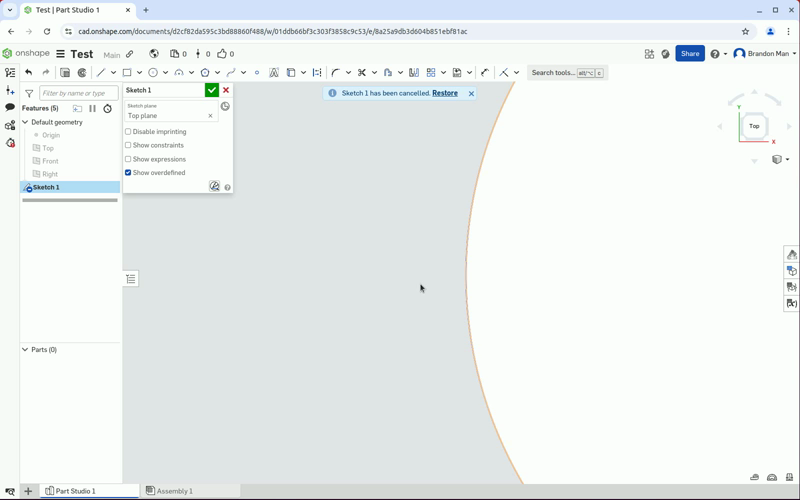
scroll(-6)
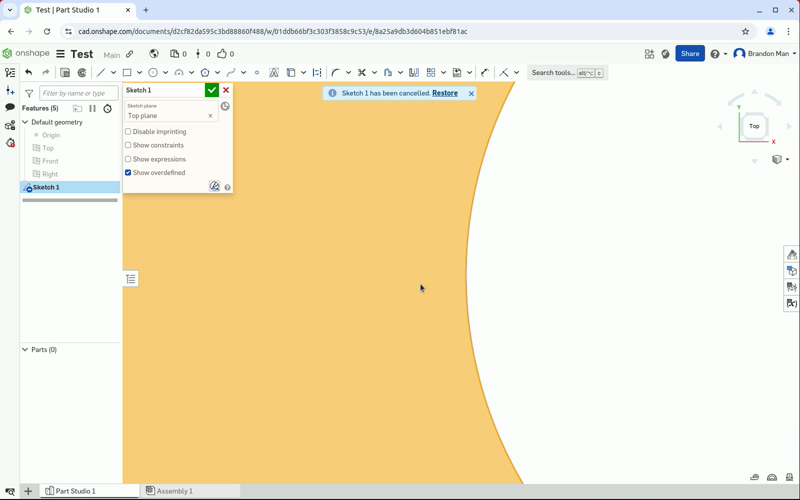
scroll(-6)
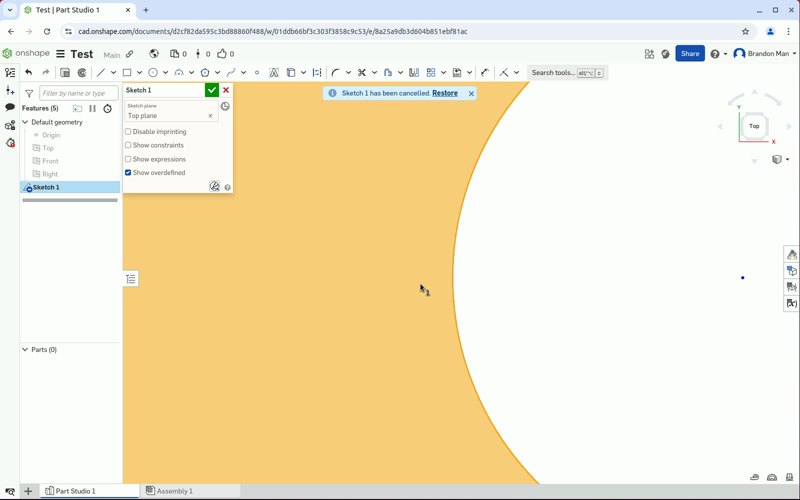
scroll(-6)
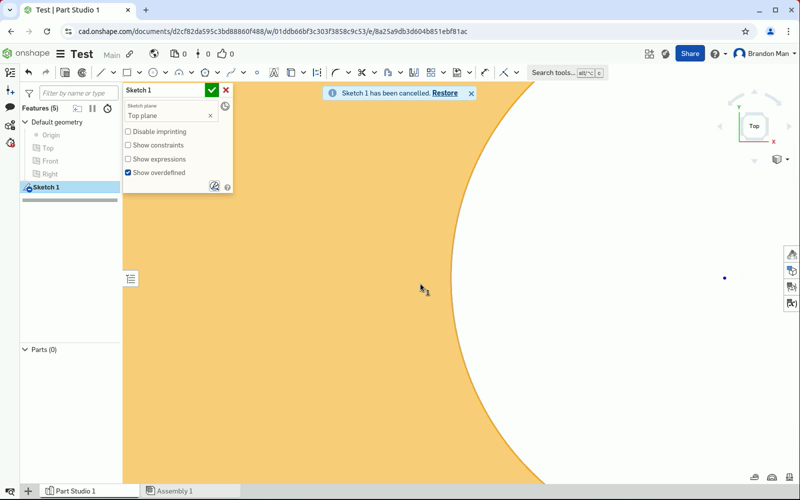
scroll(-6)
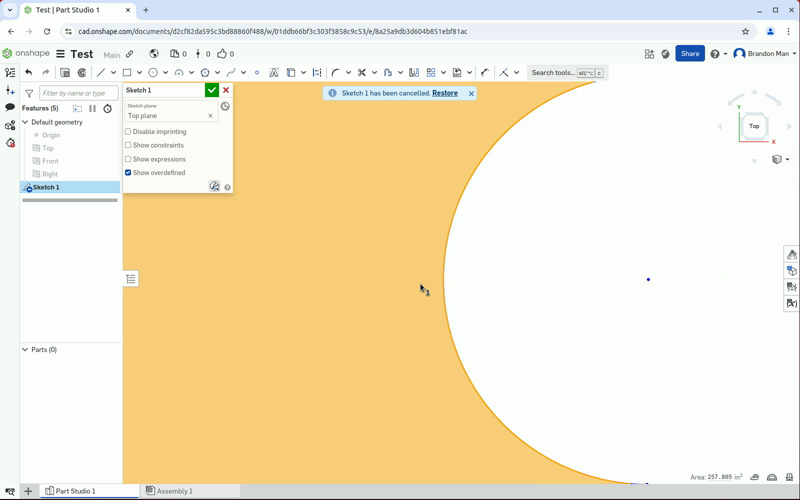
scroll(-6)
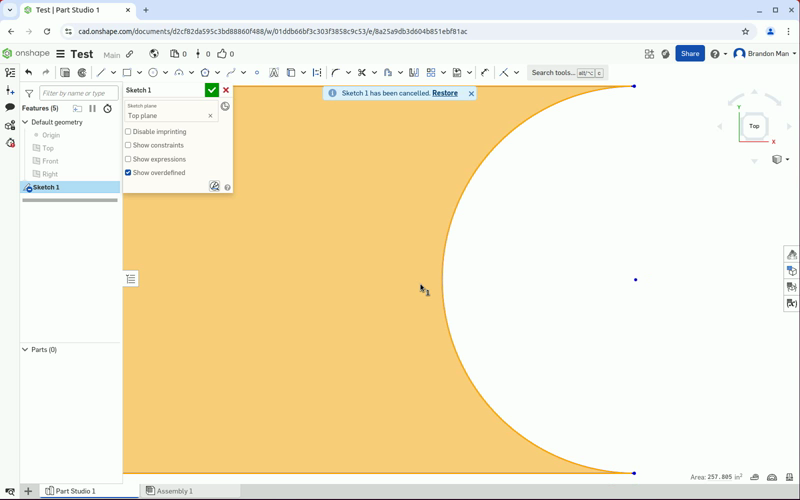
scroll(-6)
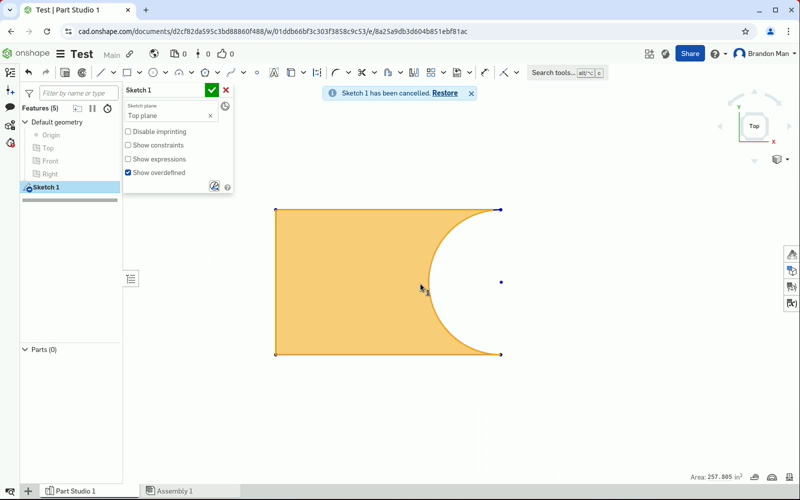
scroll(-6)
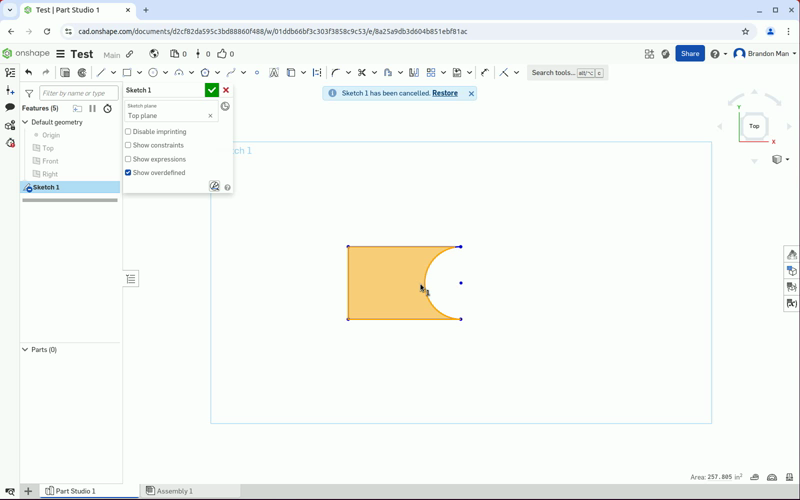
mouse_move(73, 352)
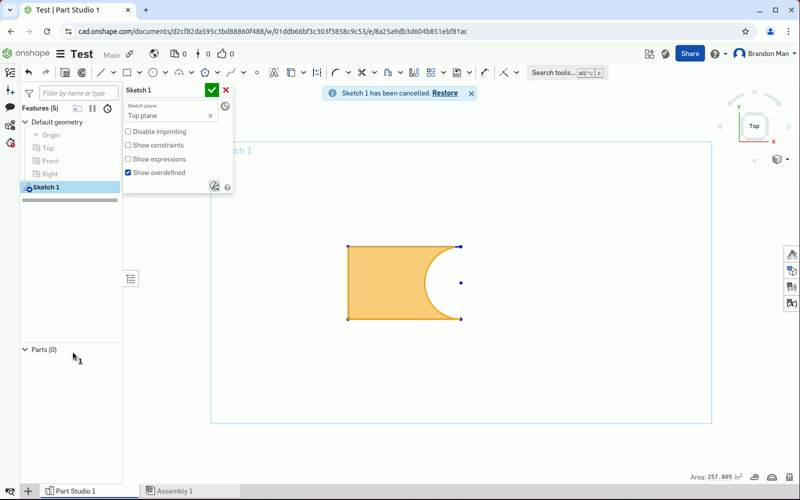
key(shift+y)
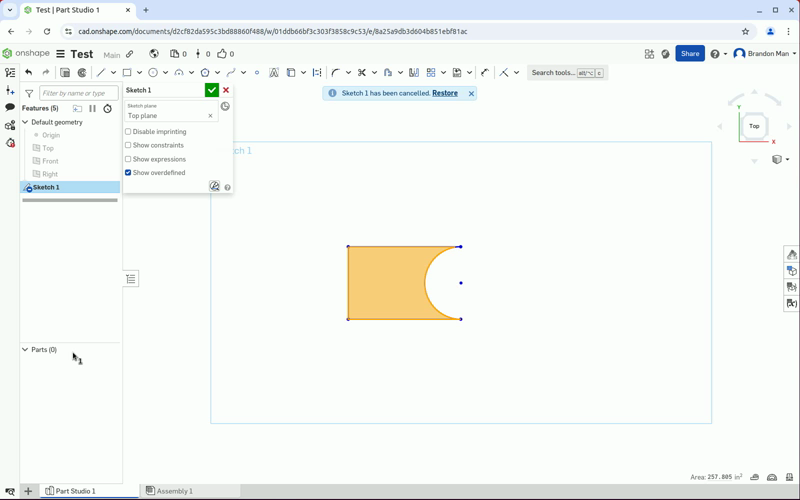
key(shift+e)
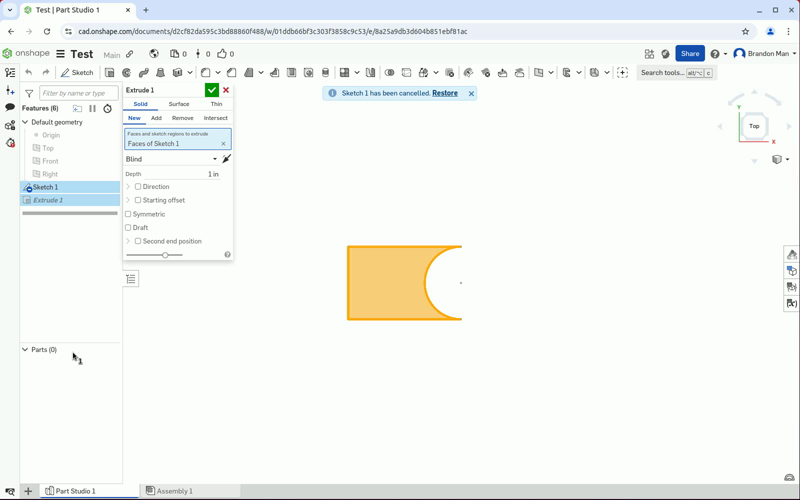
mouse_move(143, 106)
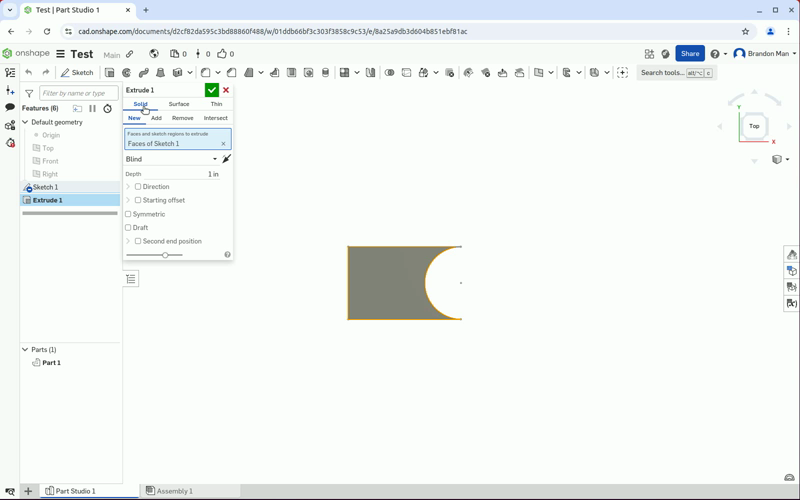
click(143, 106)
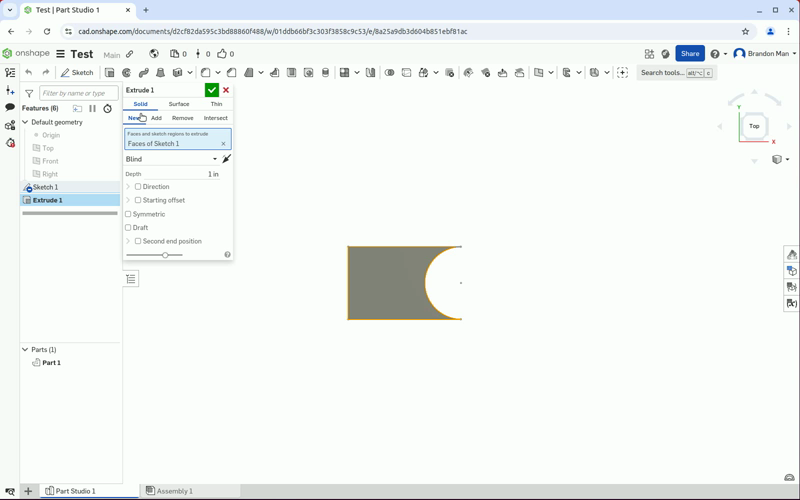
mouse_move(137, 120)
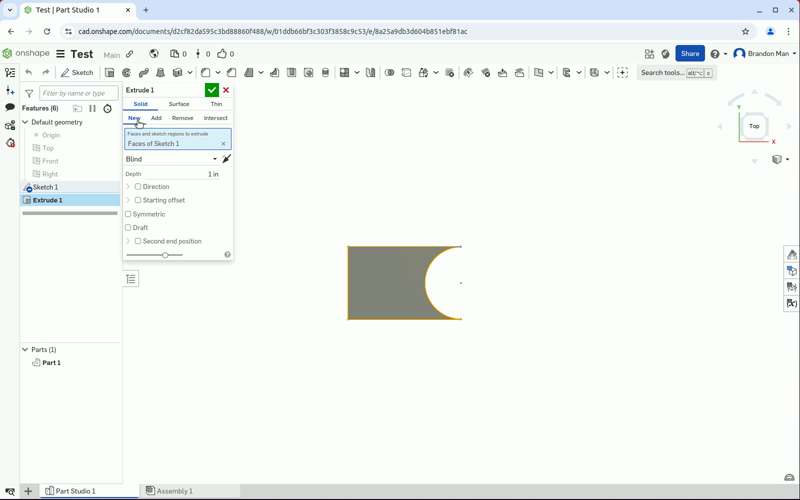
click(137, 120)
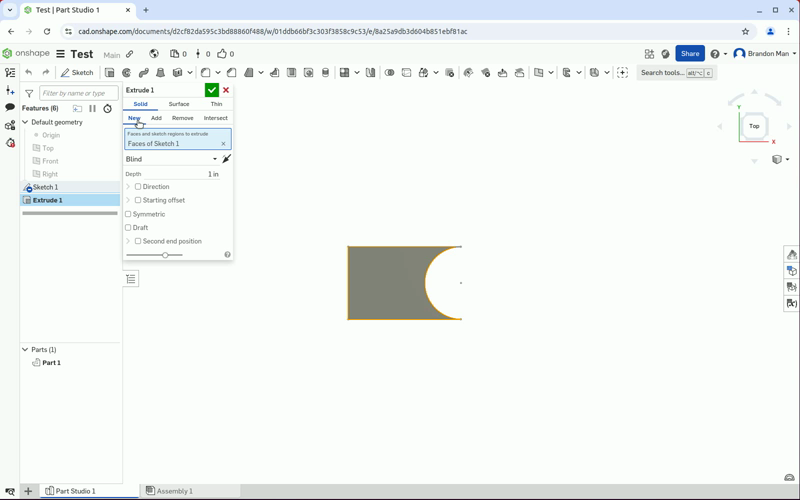
key(tab, 4)
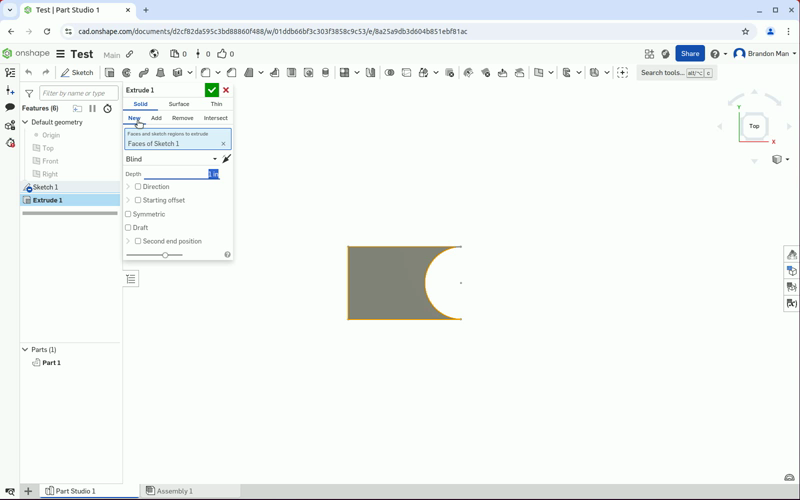
text(1.444)
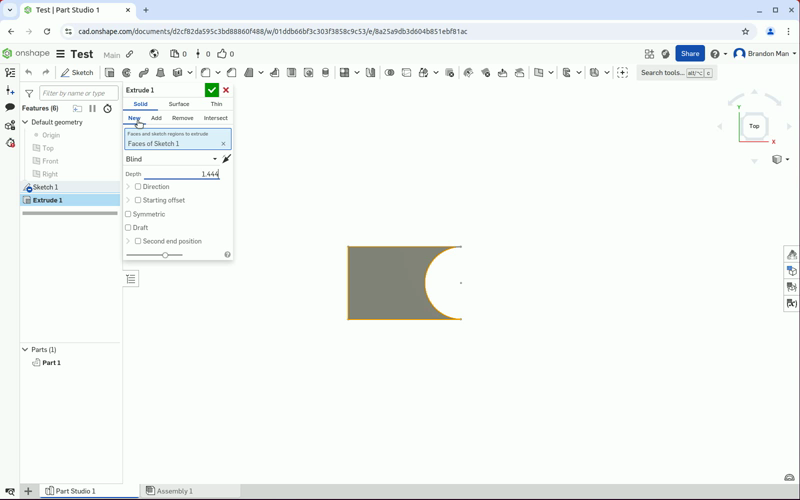
key(enter)
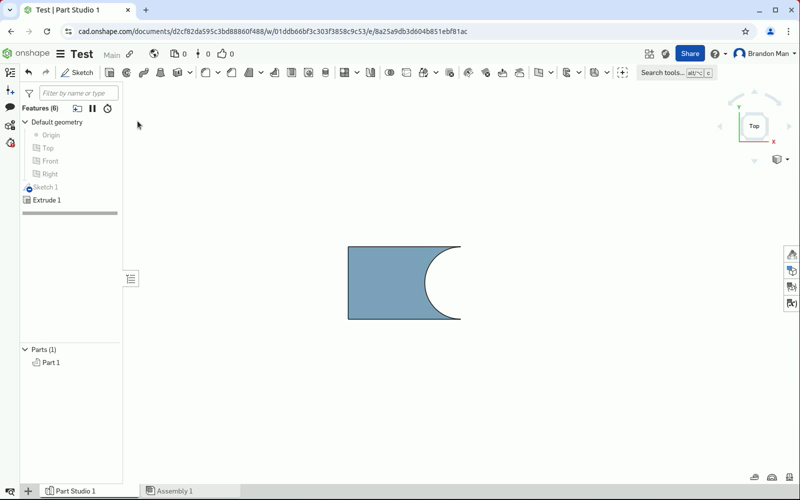
key(shift+h)
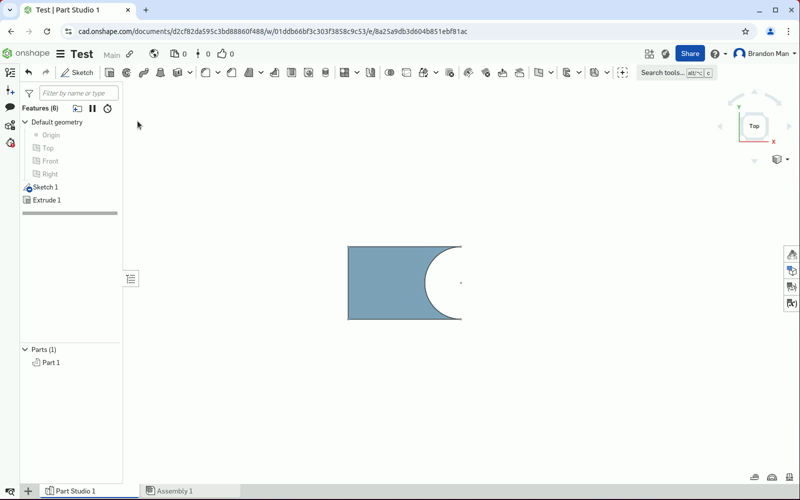
key(shift+h)
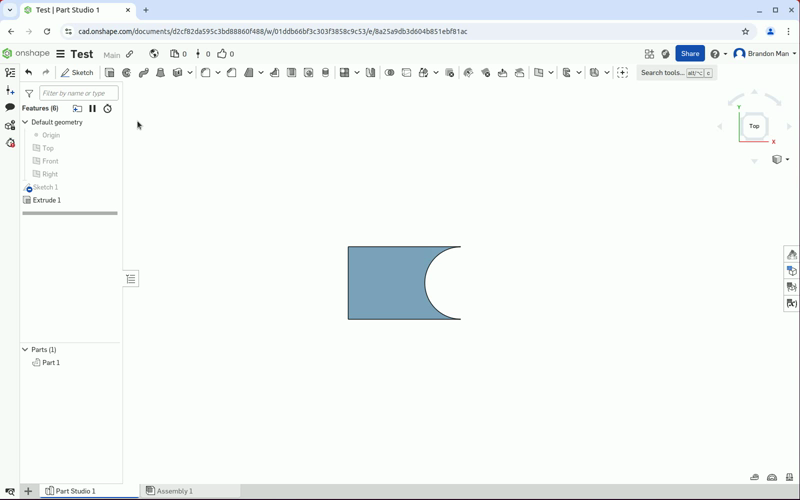
mouse_move(73, 189)
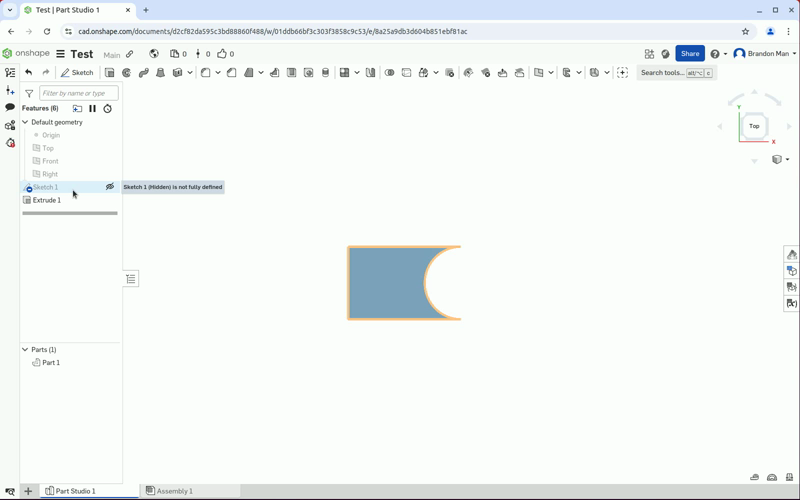
click(73, 189)
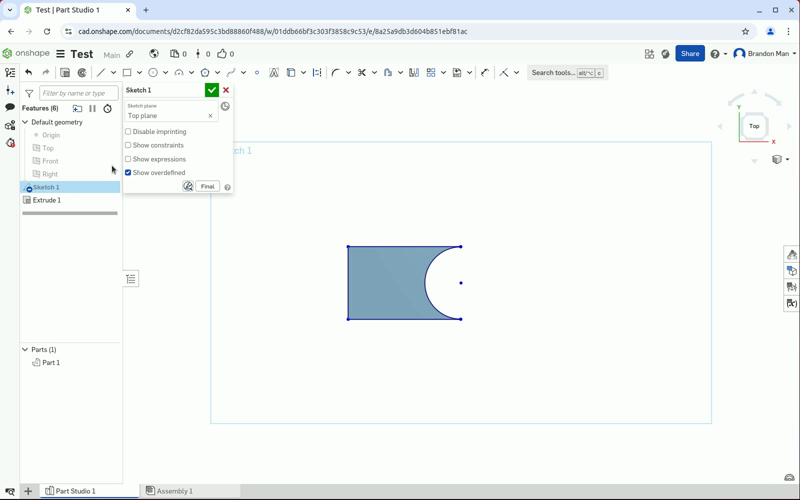
mouse_move(229, 92)
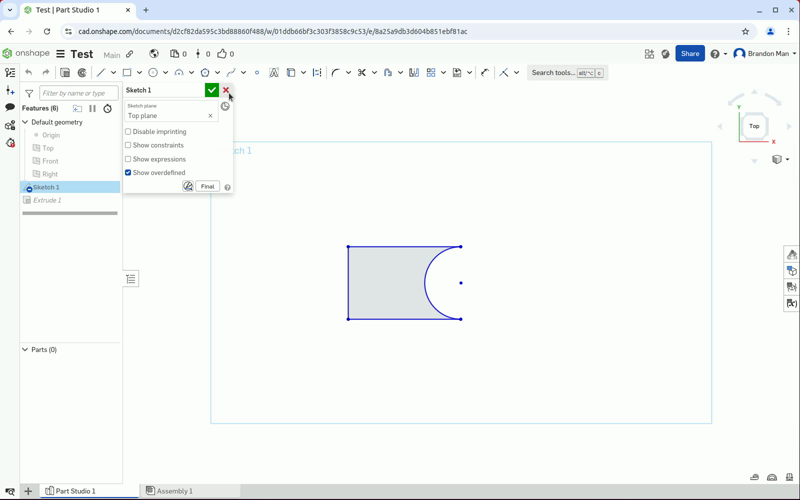
click(229, 92)
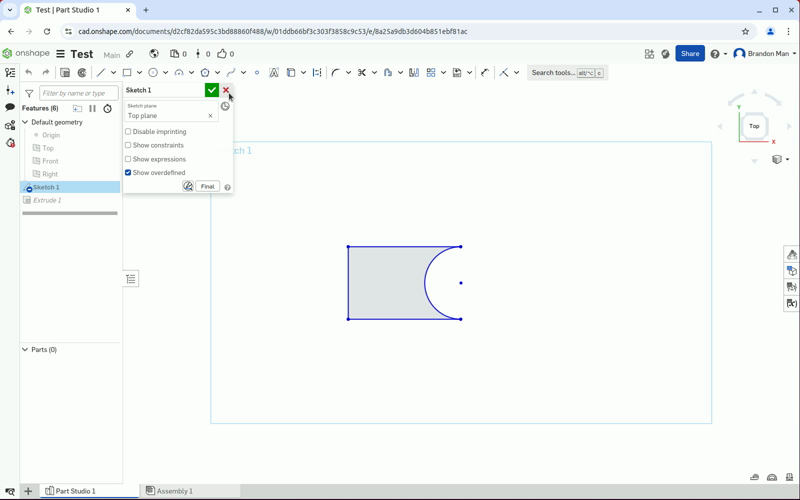
key(shift+s)
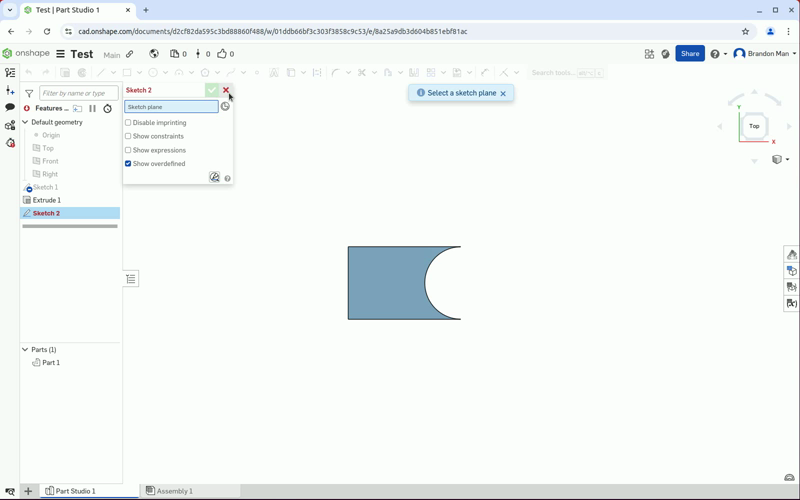
mouse_move(73, 150)
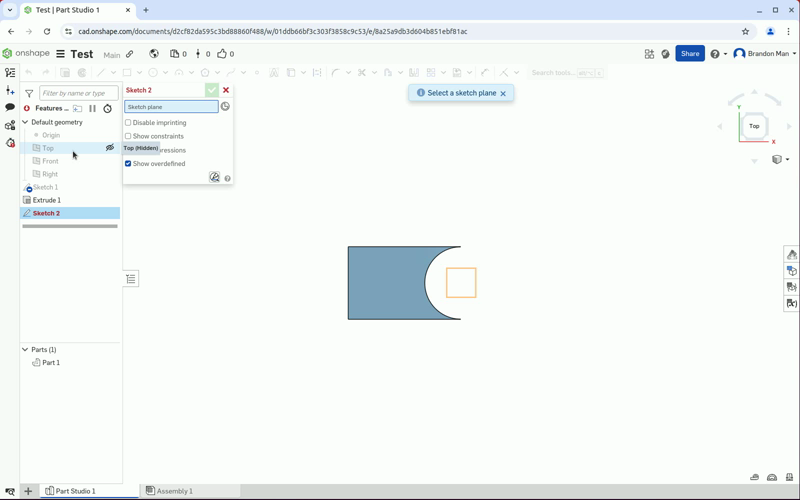
click(73, 150)
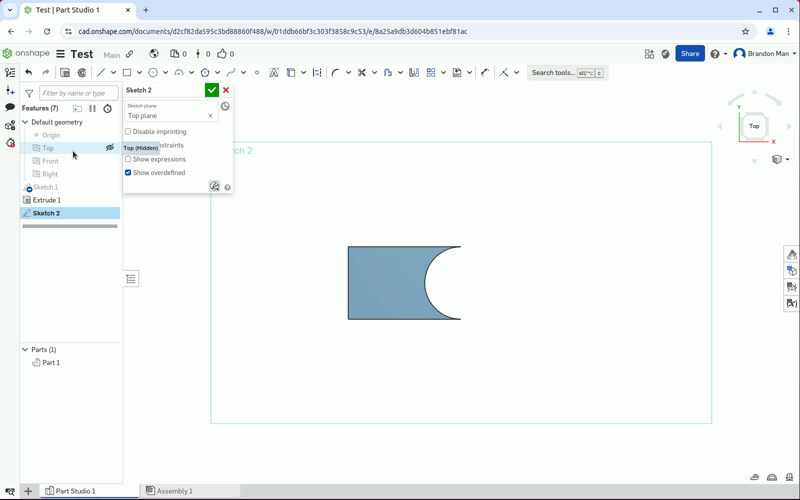
mouse_move(73, 352)
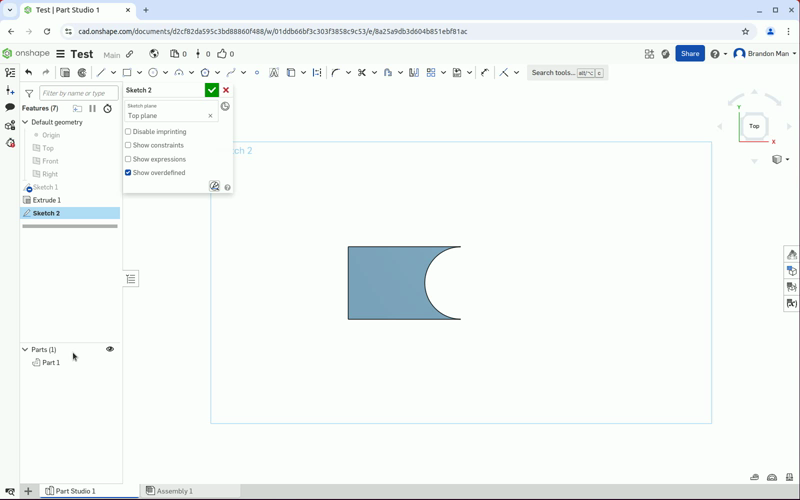
key(y)
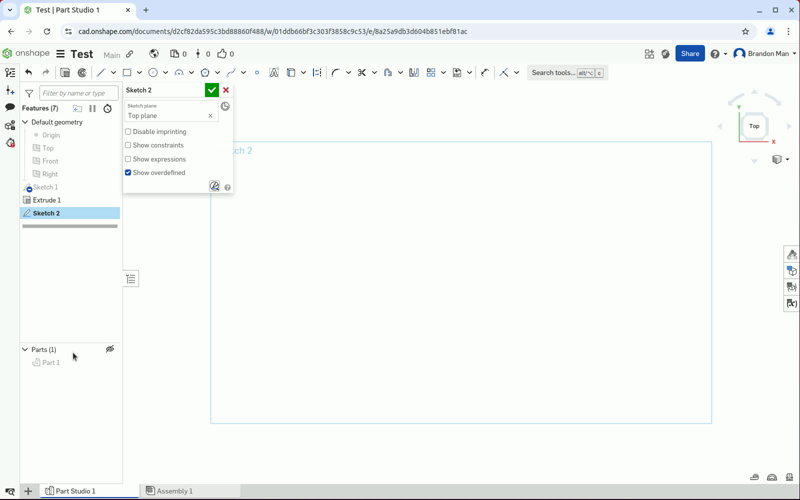
key(c)
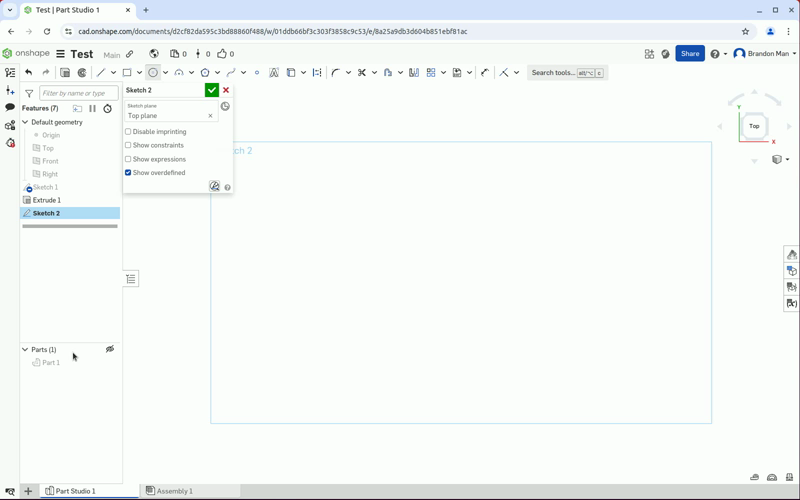
key_down(shift)
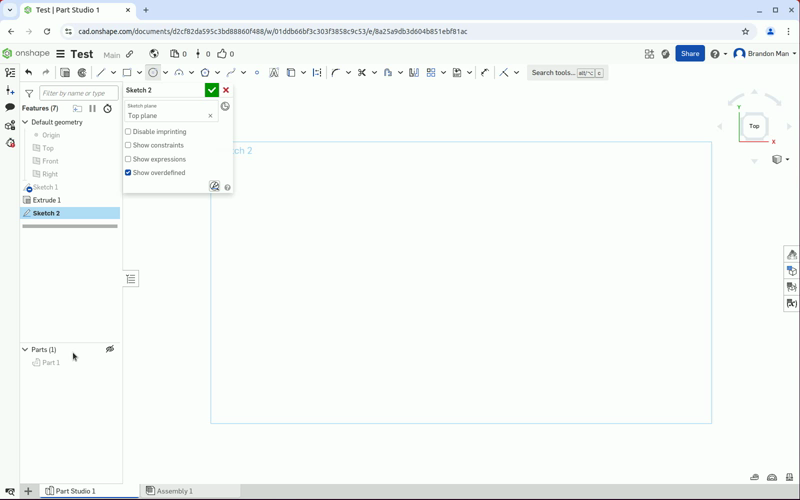
mouse_move(460, 282)
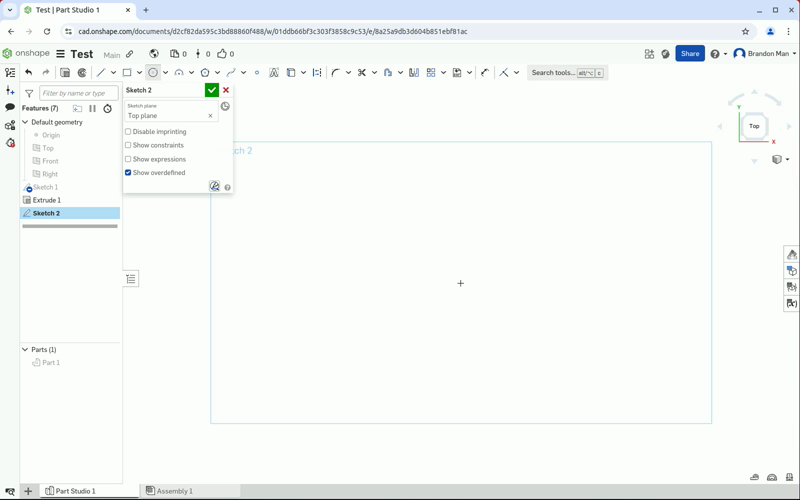
click(460, 282)
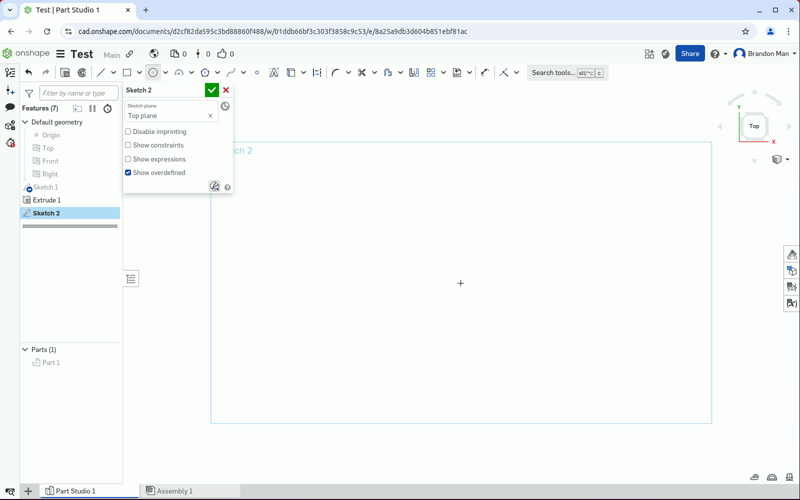
key_up(shift)
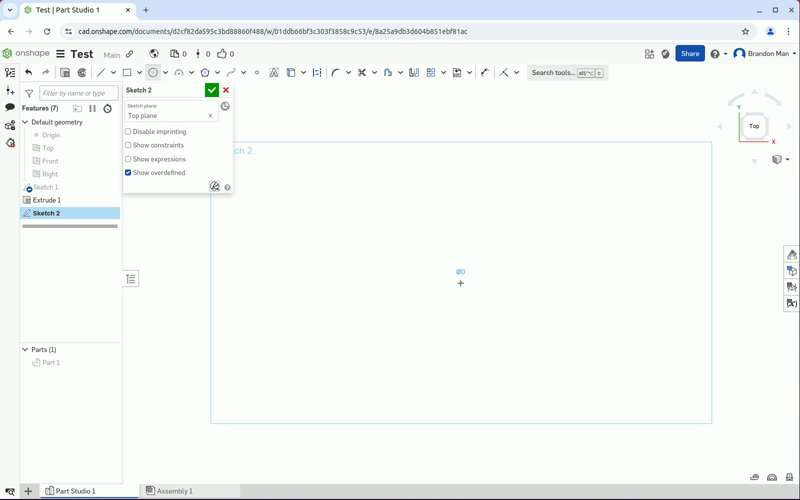
mouse_move(497, 282)
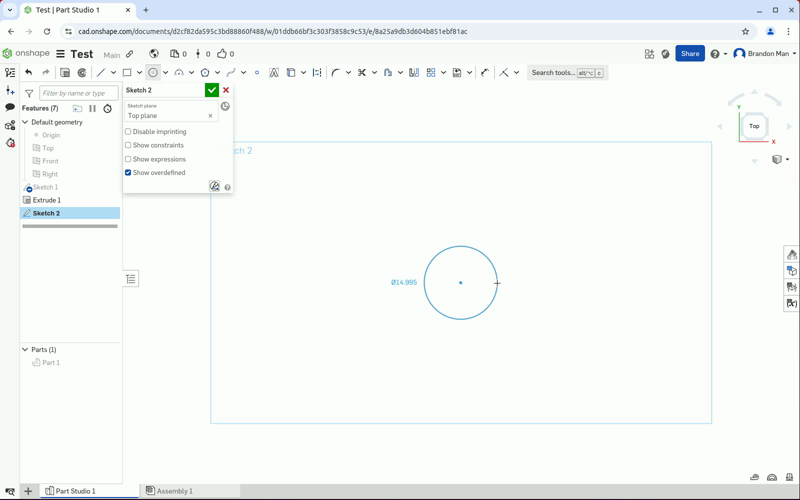
click(497, 282)
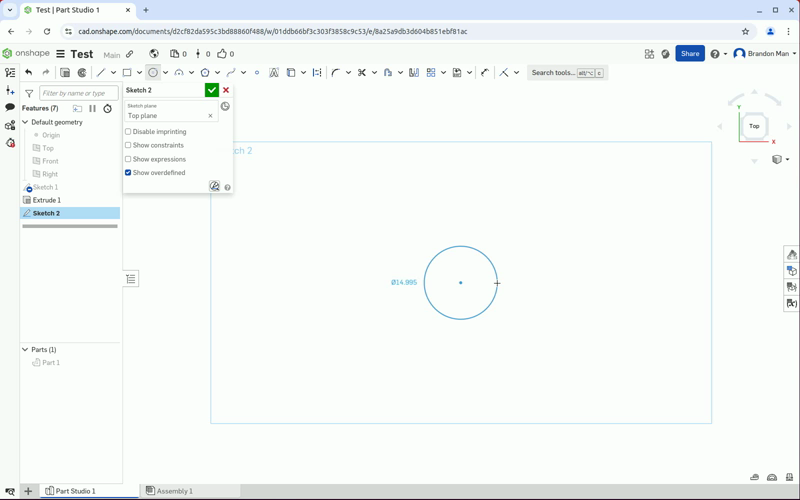
key(esc)
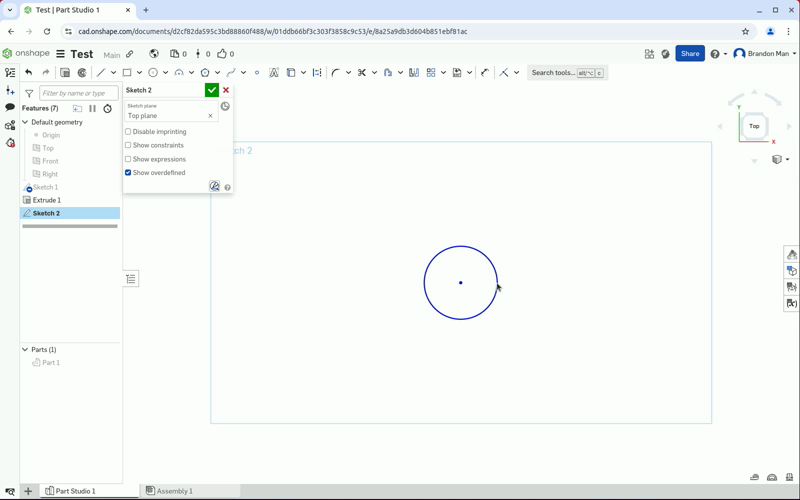
key(c)
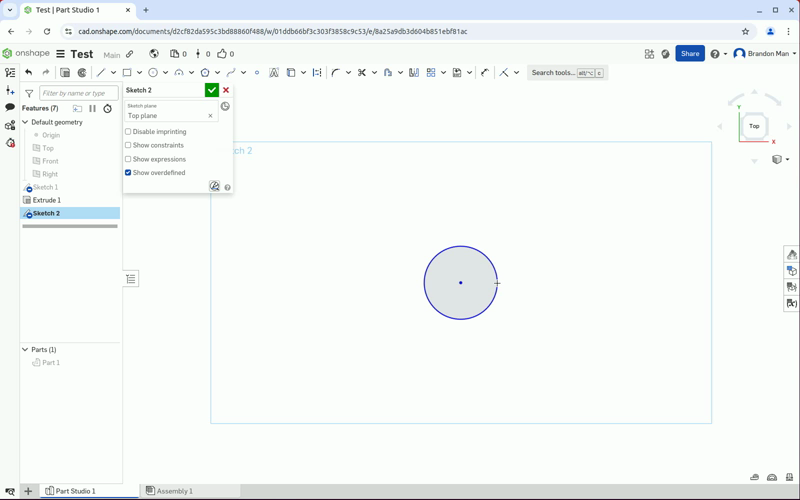
key_down(shift)
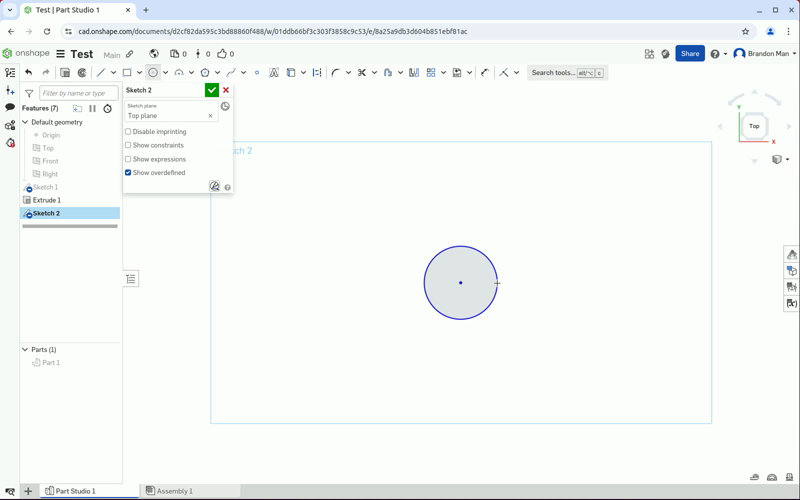
mouse_move(460, 282)
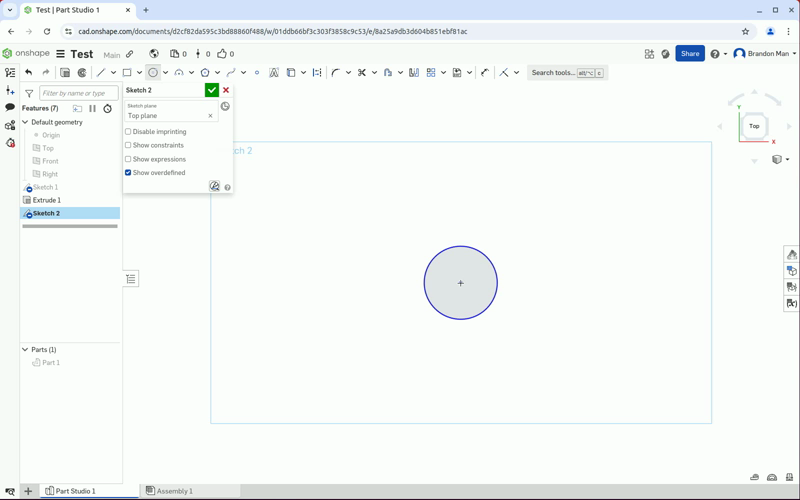
click(460, 282)
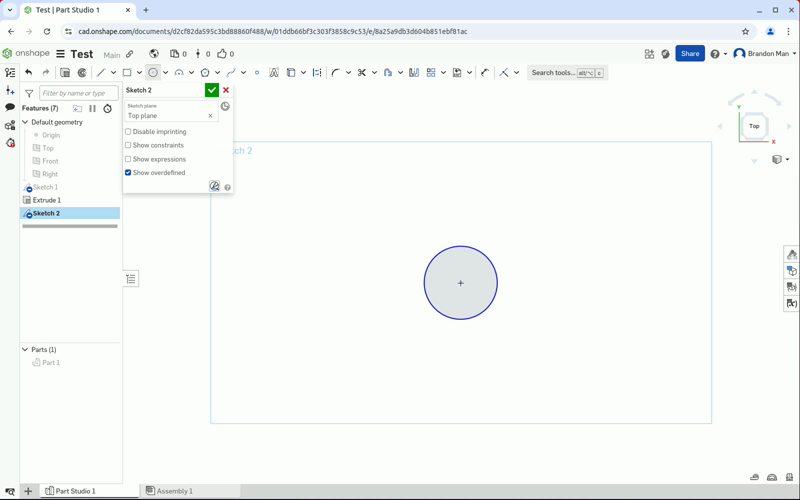
key_up(shift)
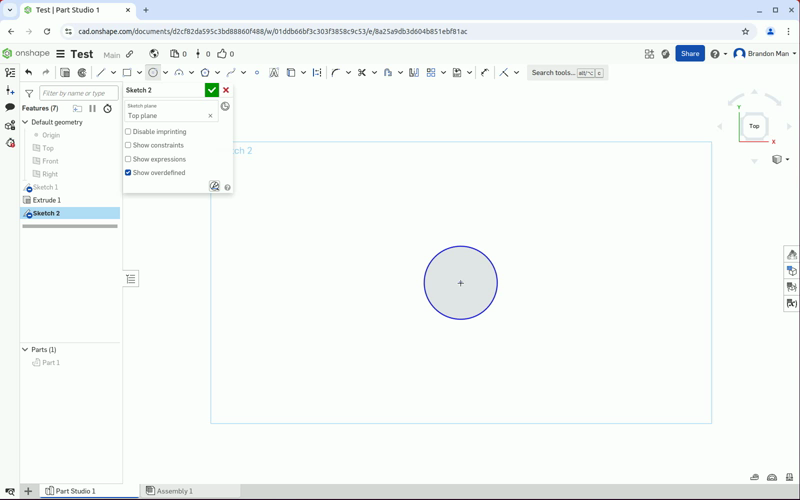
mouse_move(470, 282)
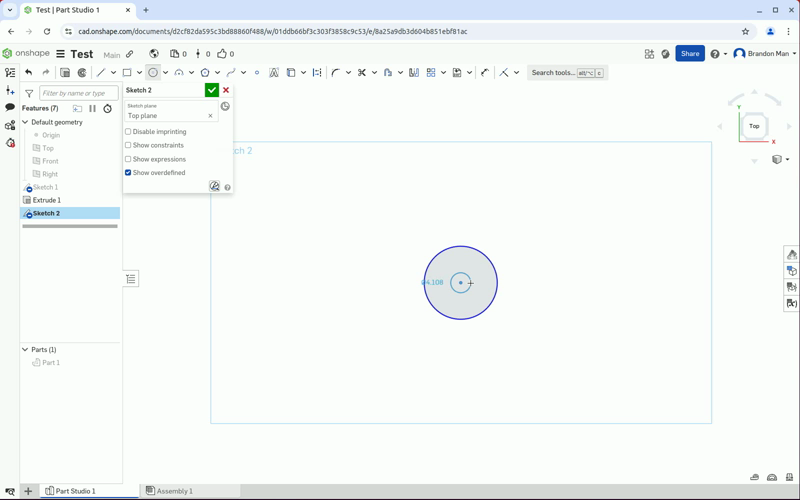
click(470, 282)
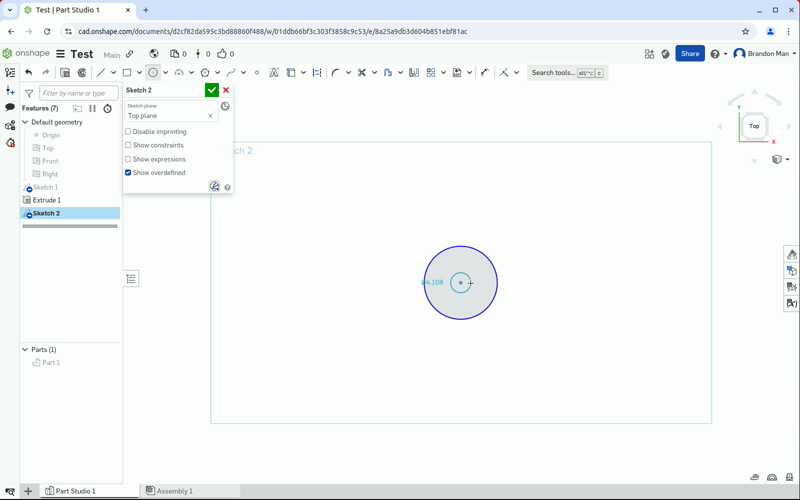
key(esc)
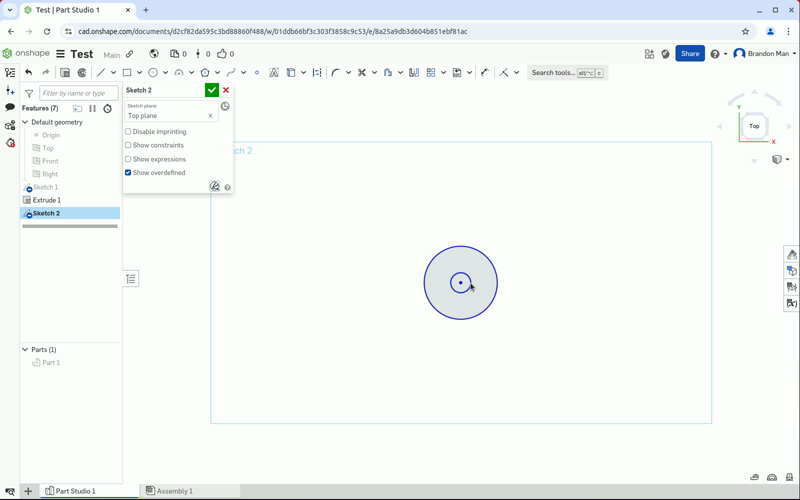
mouse_move(474, 286)
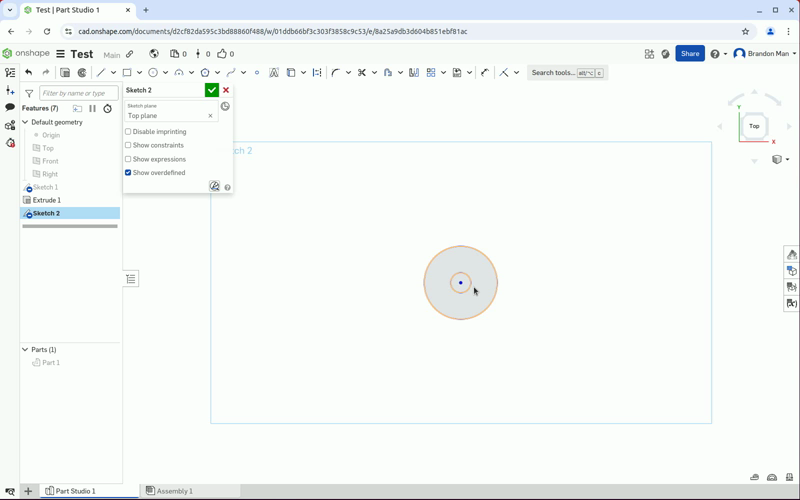
click(474, 286)
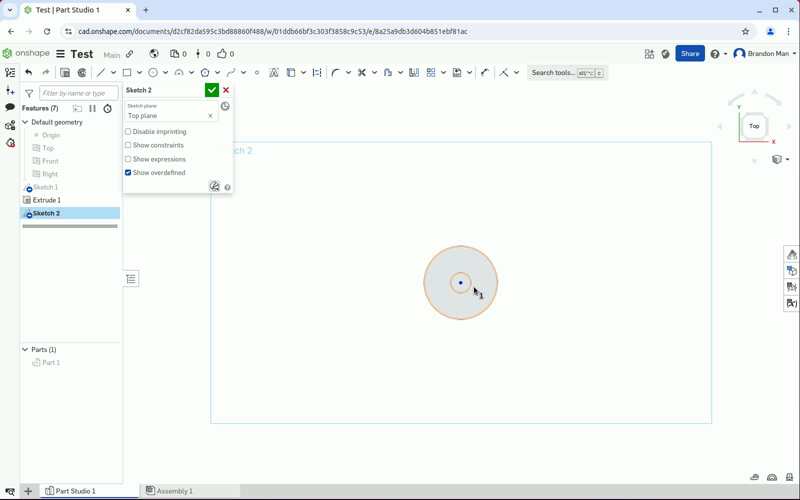
mouse_move(73, 352)
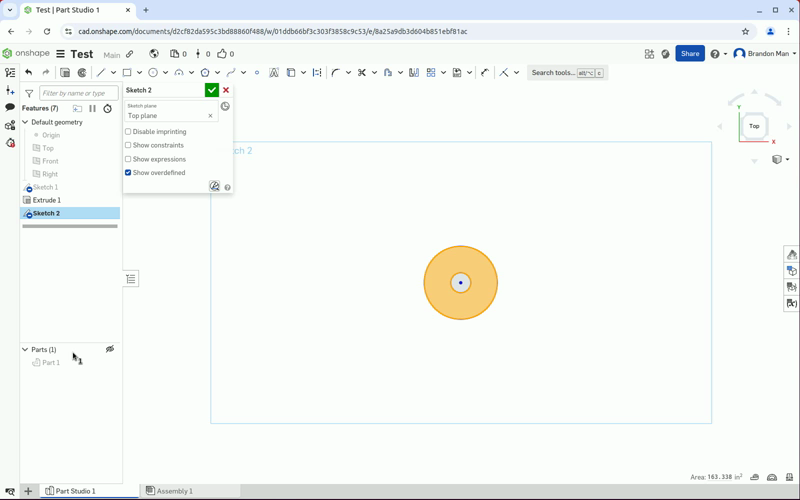
key(shift+y)
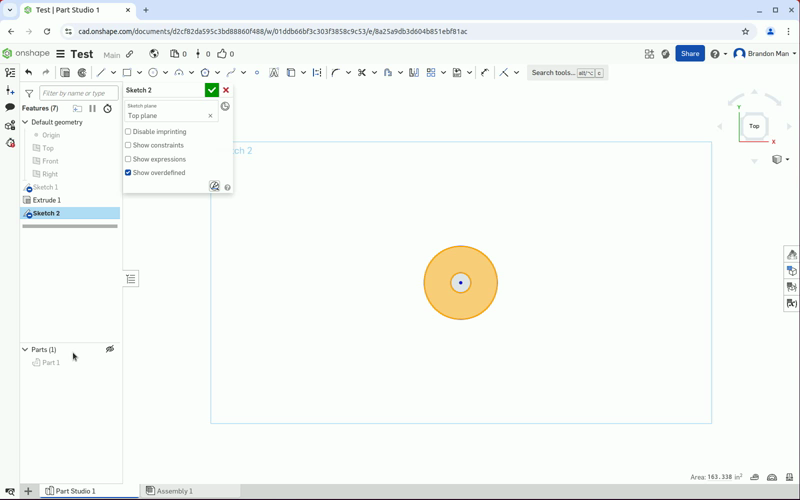
key(shift+e)
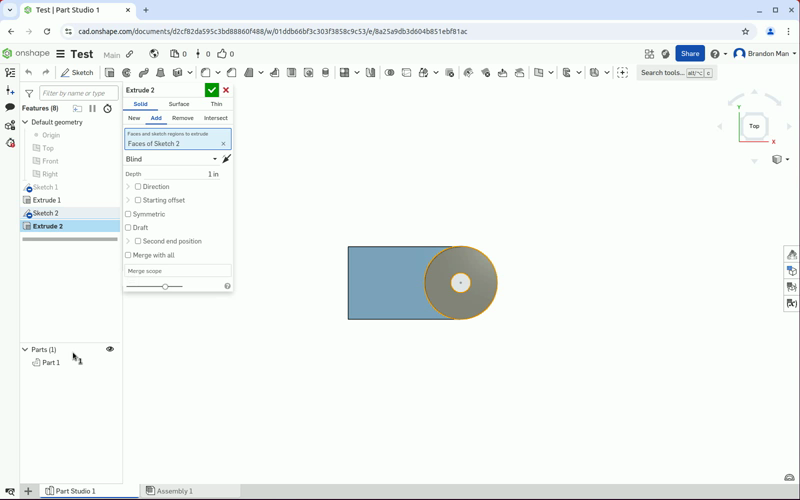
mouse_move(143, 106)
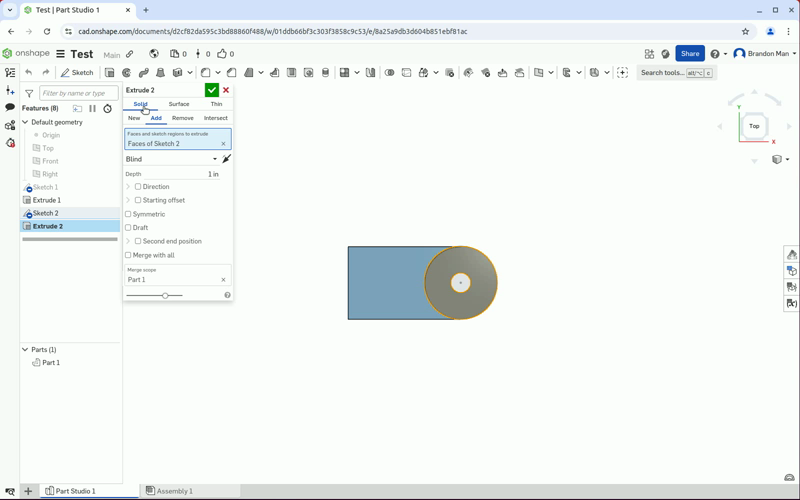
click(143, 106)
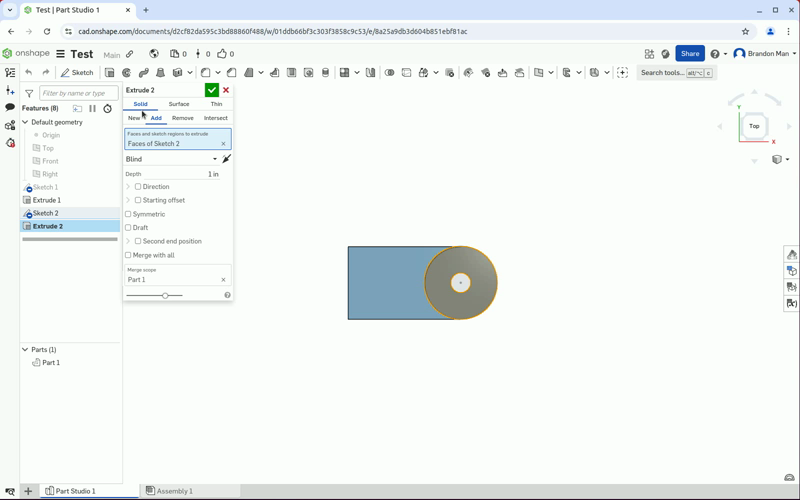
mouse_move(137, 120)
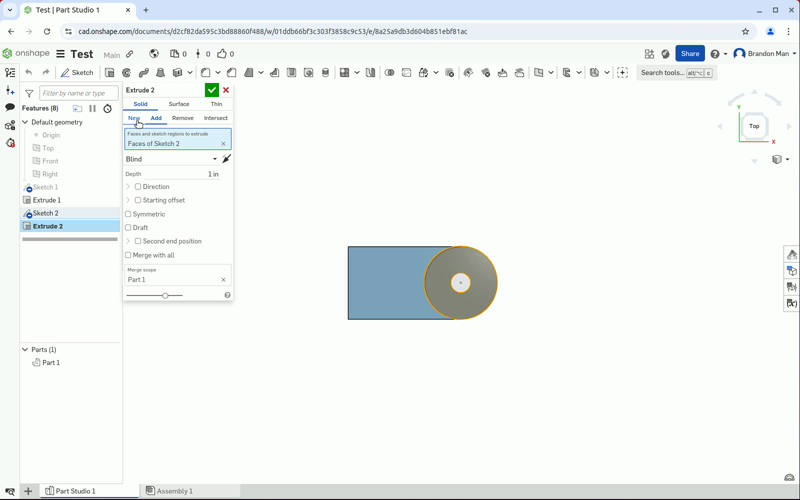
click(137, 120)
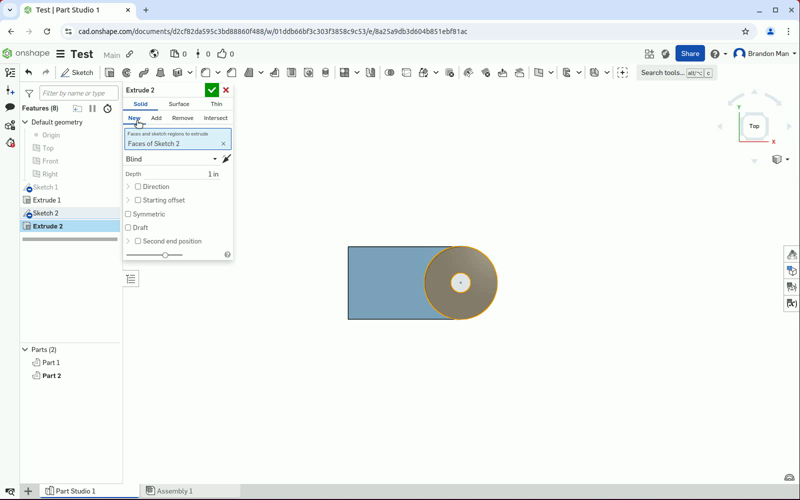
key(tab, 4)
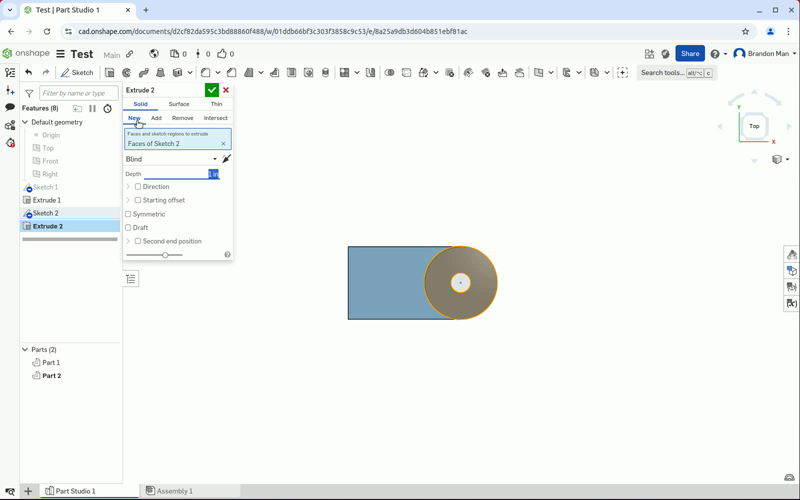
text(1.444)
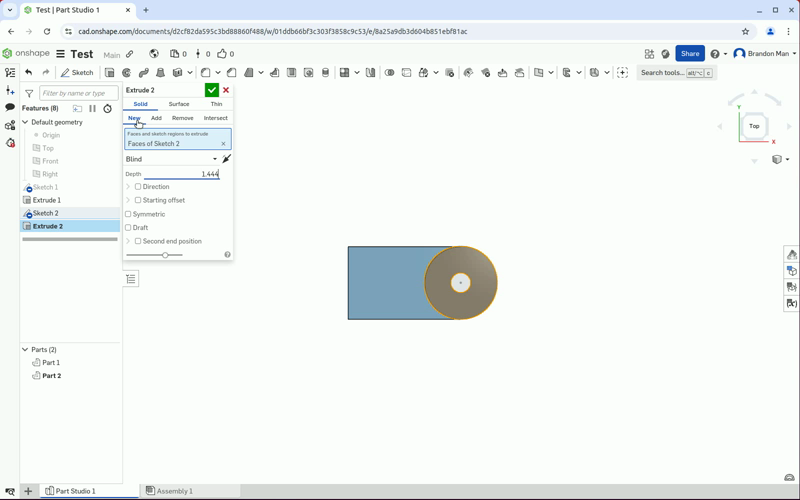
key(enter)
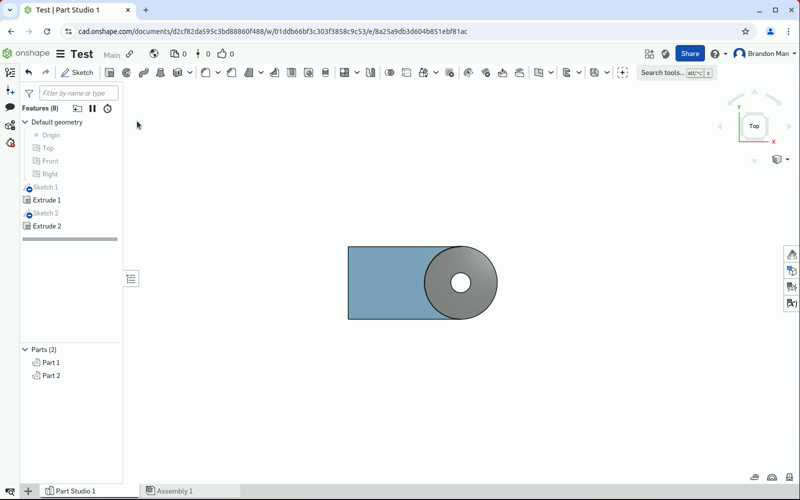
key(shift+h)
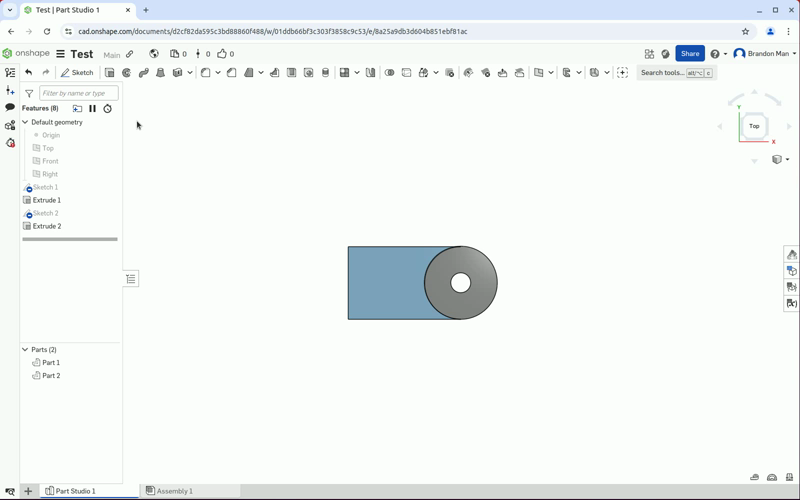
key(shift+h)
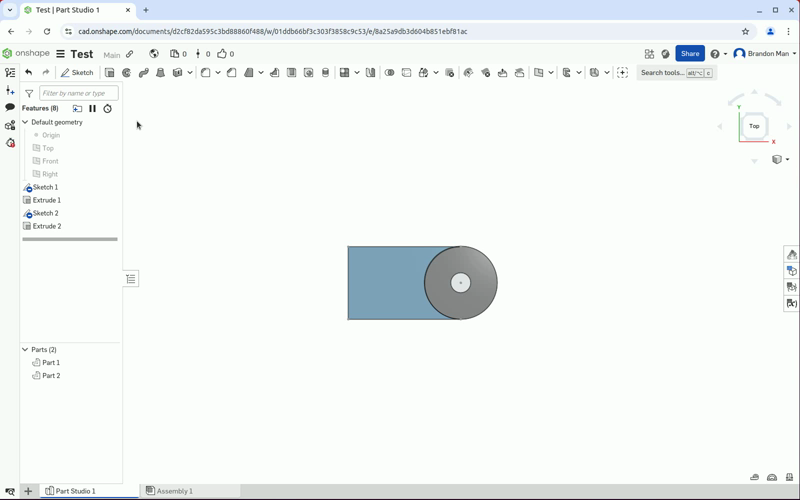
key(shift+7)
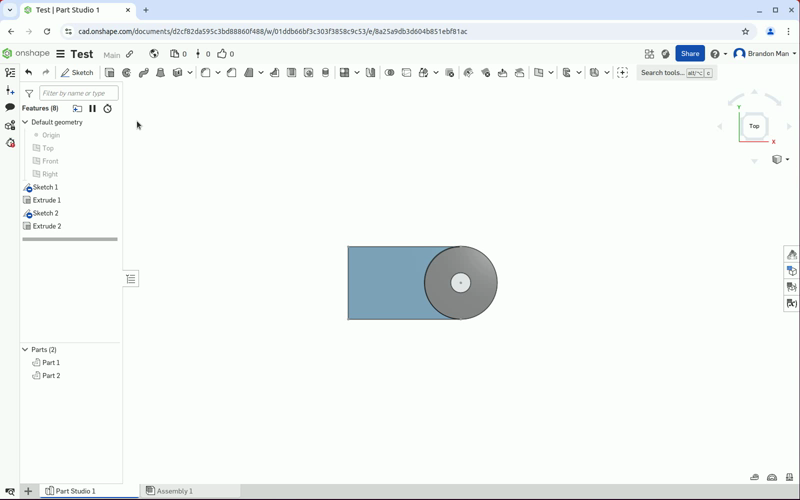
key(up, 3)
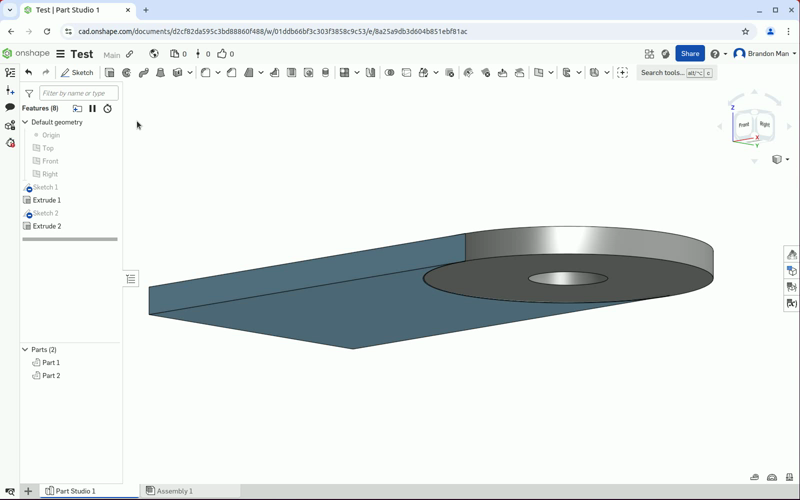
key(left, 3)
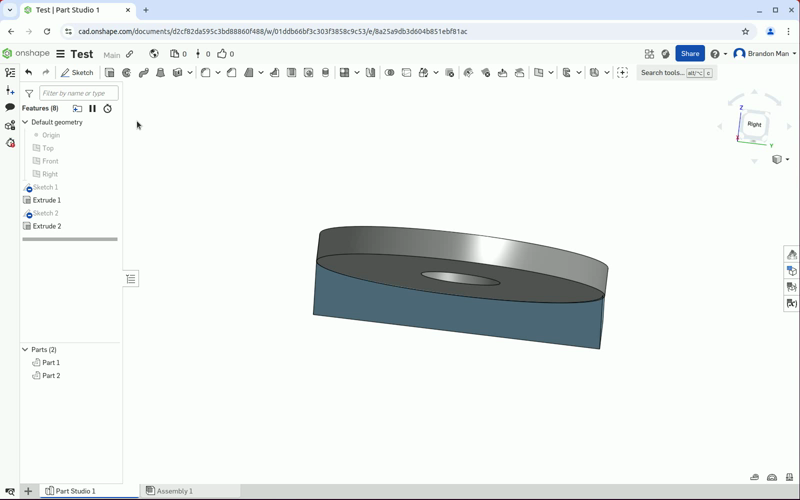
key(right, 3)
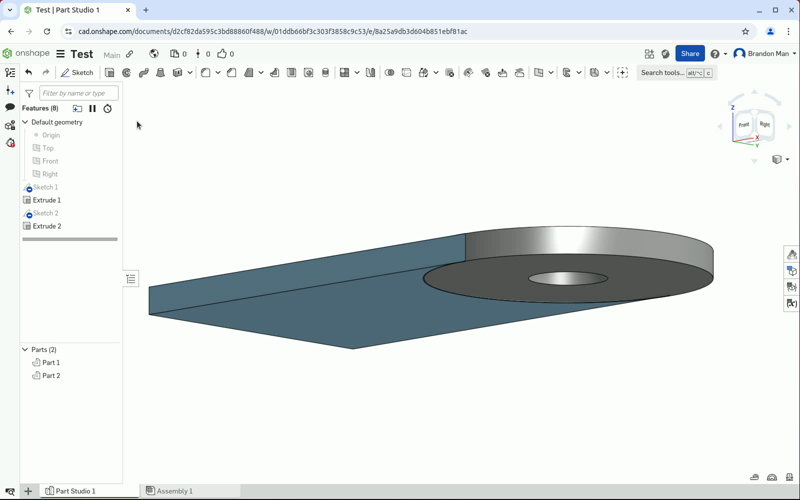
key(down, 3)
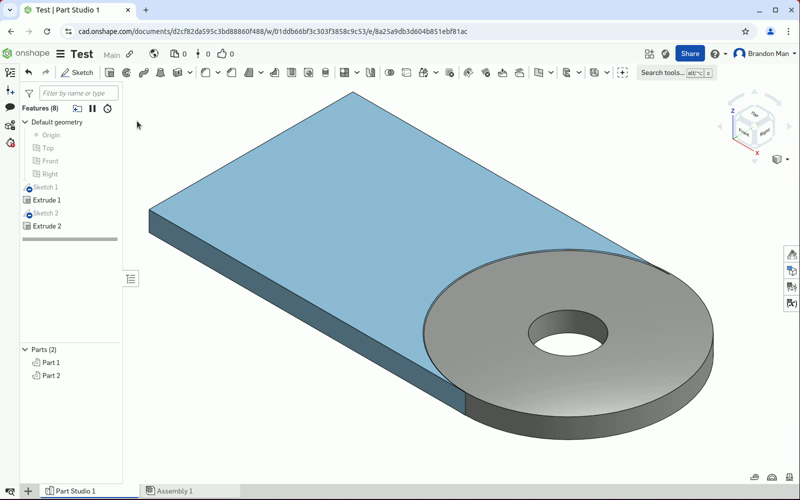
mouse_move(73, 189)
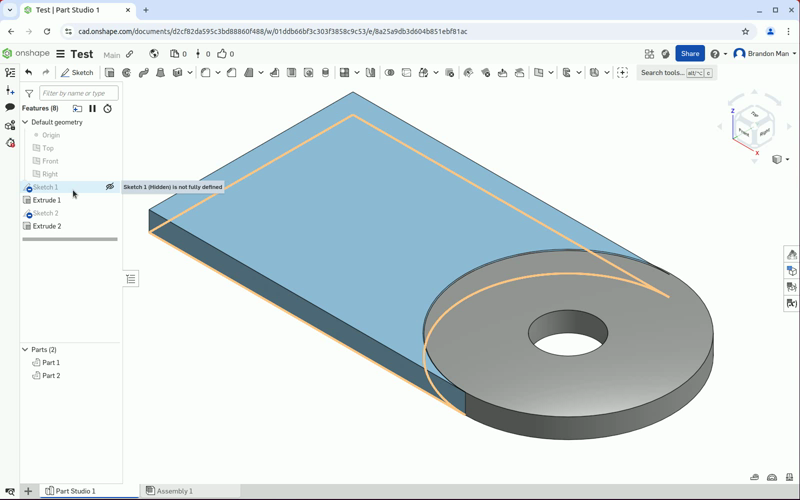
click(73, 189)